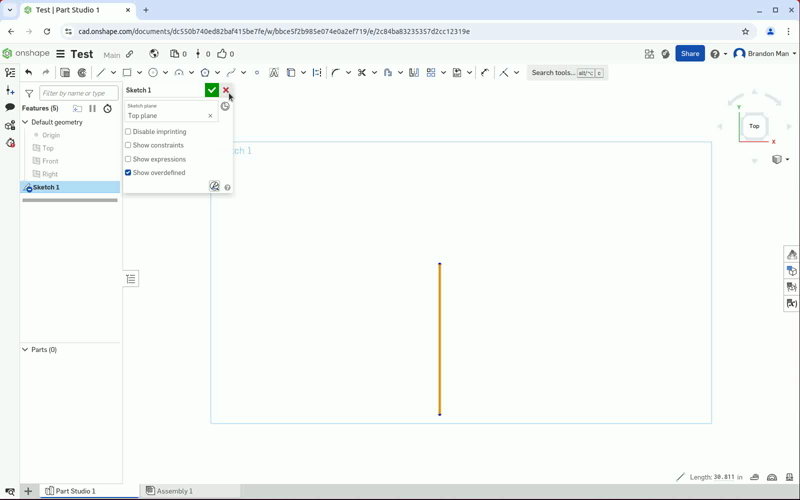
key(shift+h)
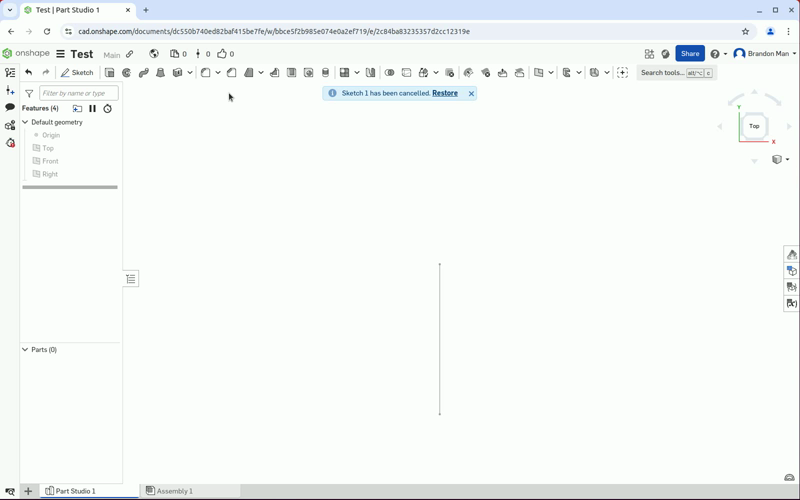
mouse_move(73, 352)
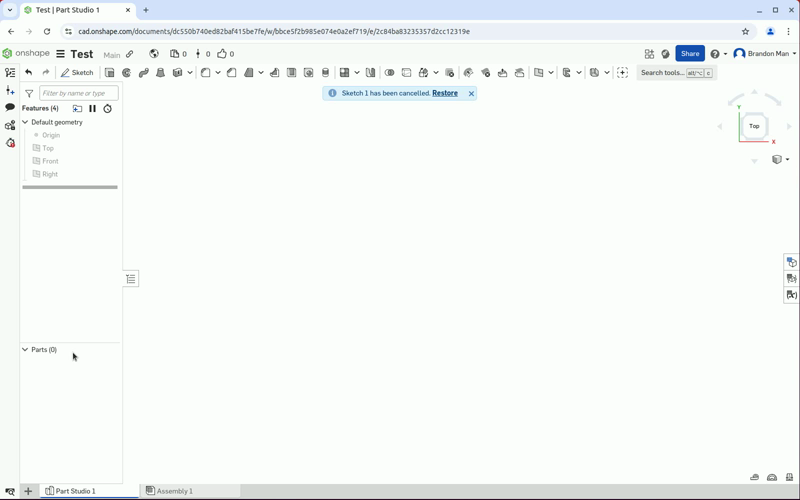
key(y)
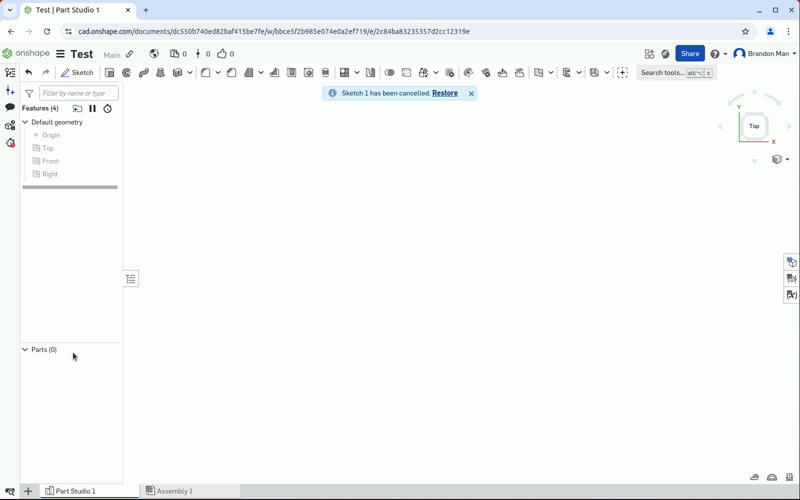
key(shift+p)
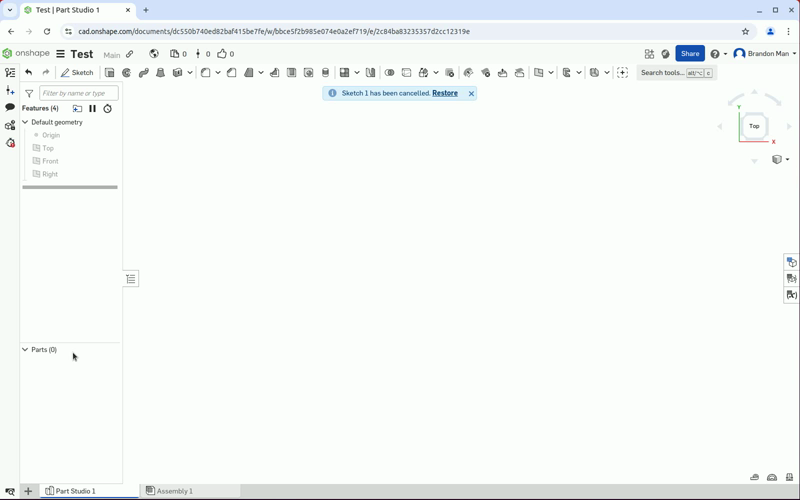
key(space)
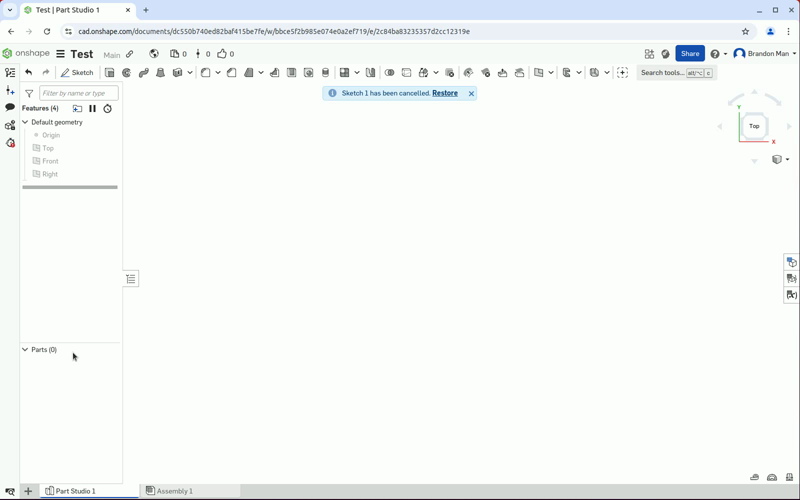
key_down(shift)
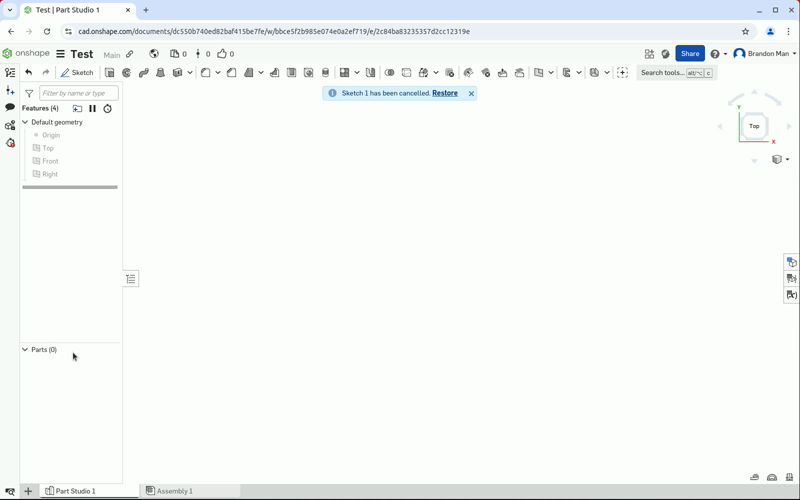
key(up)
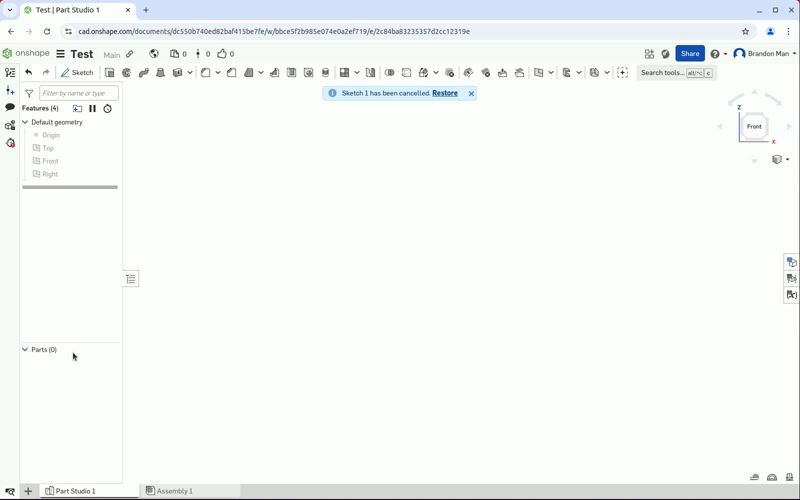
key_up(shift)
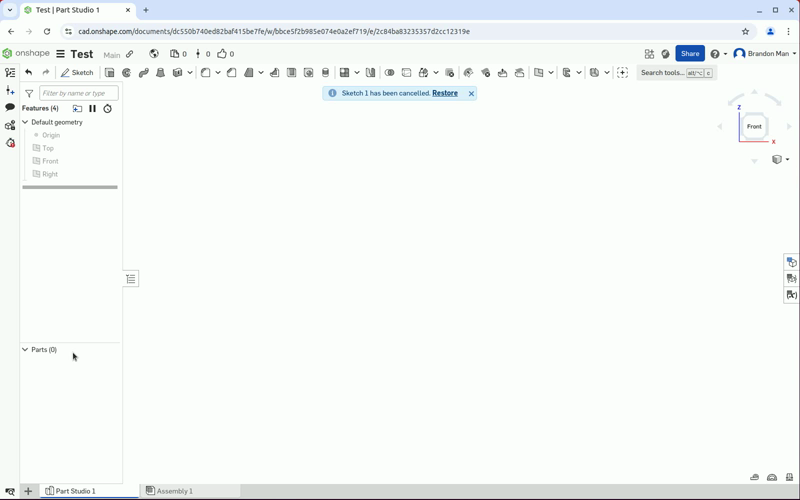
mouse_move(73, 352)
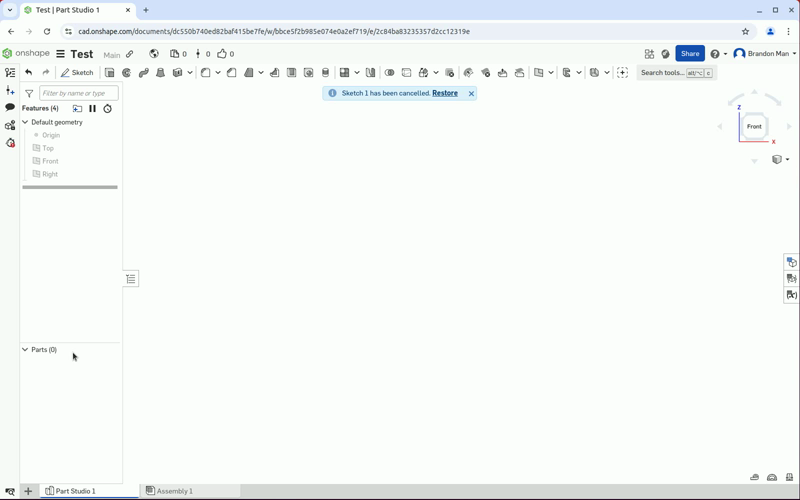
key(shift+y)
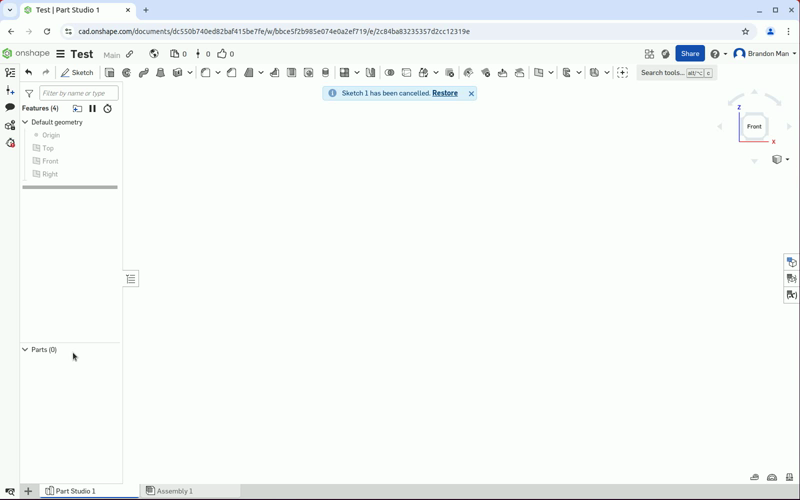
key(shift+s)
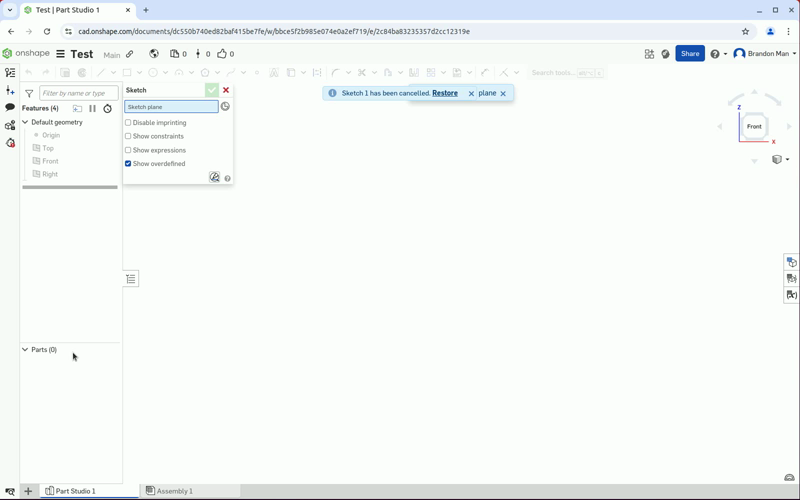
mouse_move(73, 163)
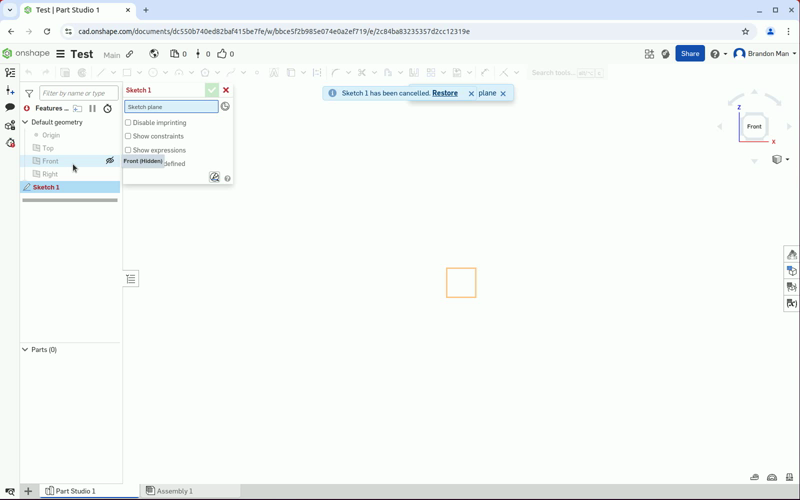
click(73, 163)
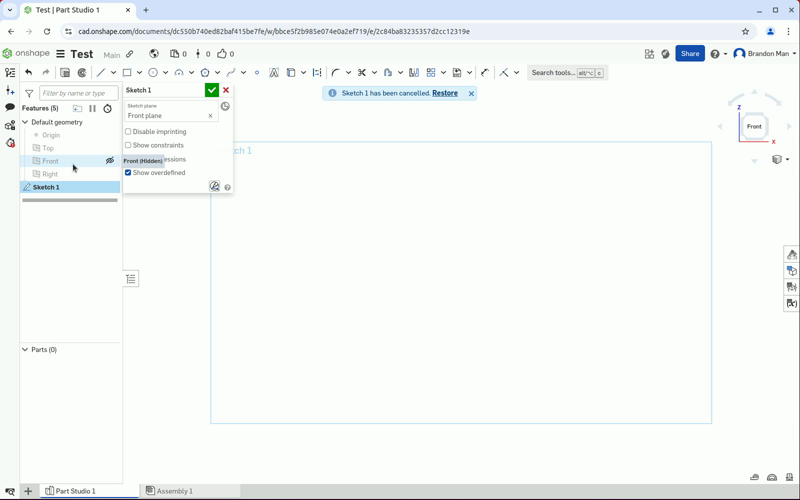
mouse_move(73, 352)
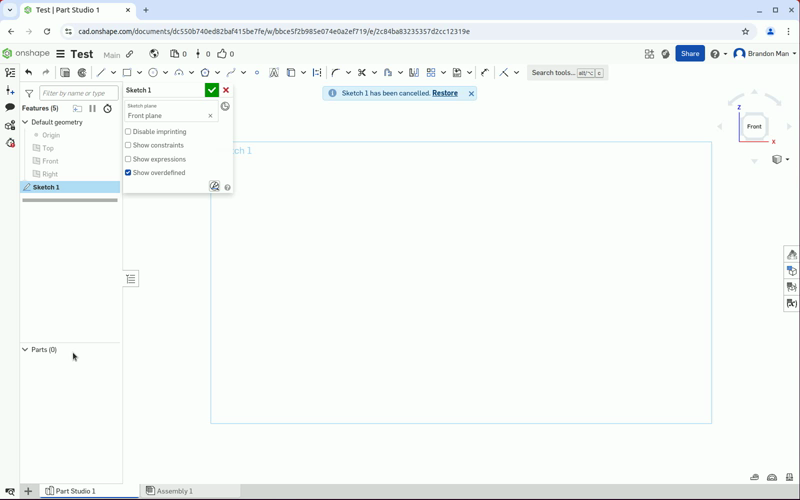
key(y)
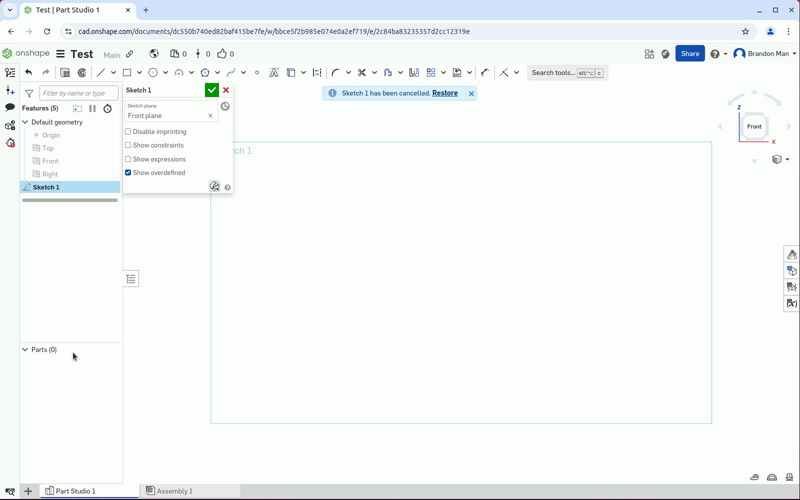
key(l)
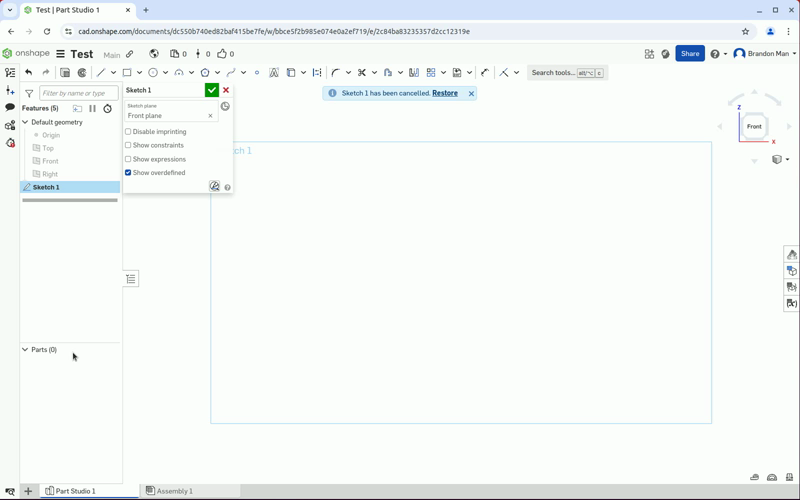
key_down(shift)
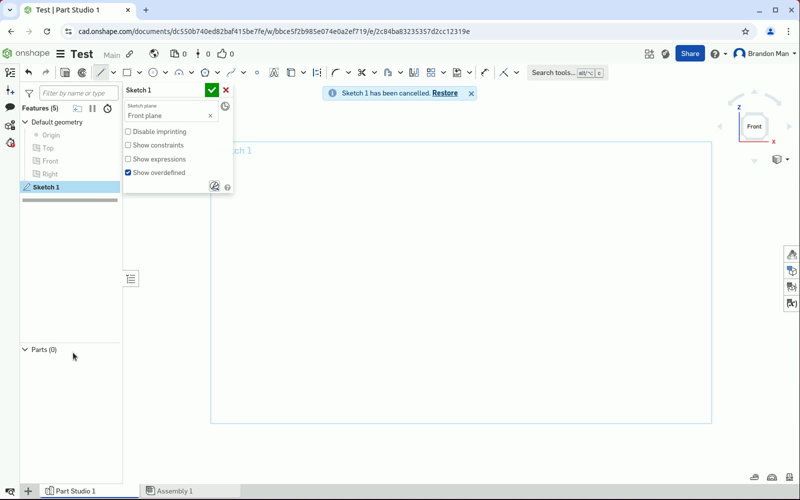
mouse_move(460, 282)
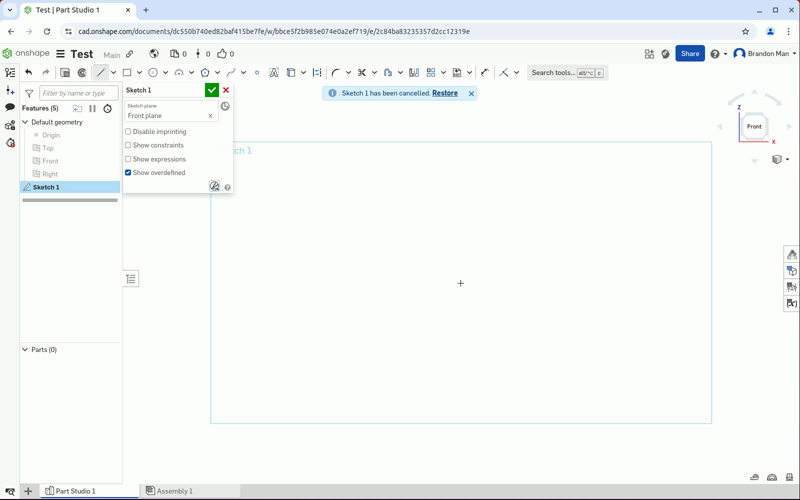
click(460, 282)
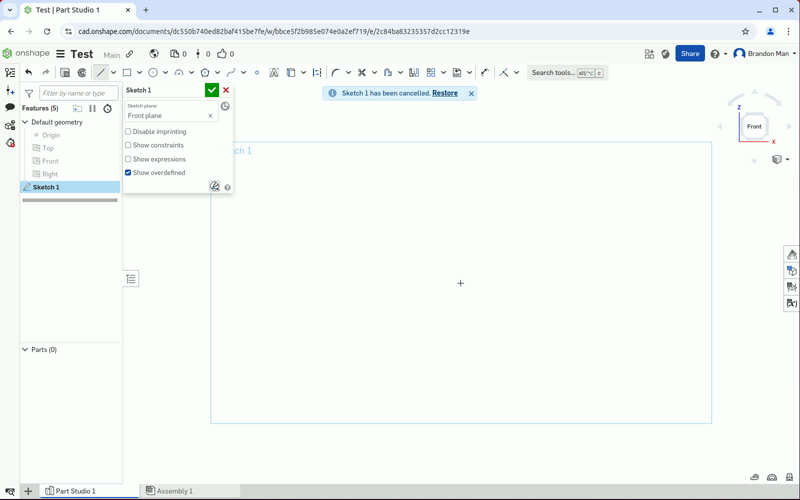
key_up(shift)
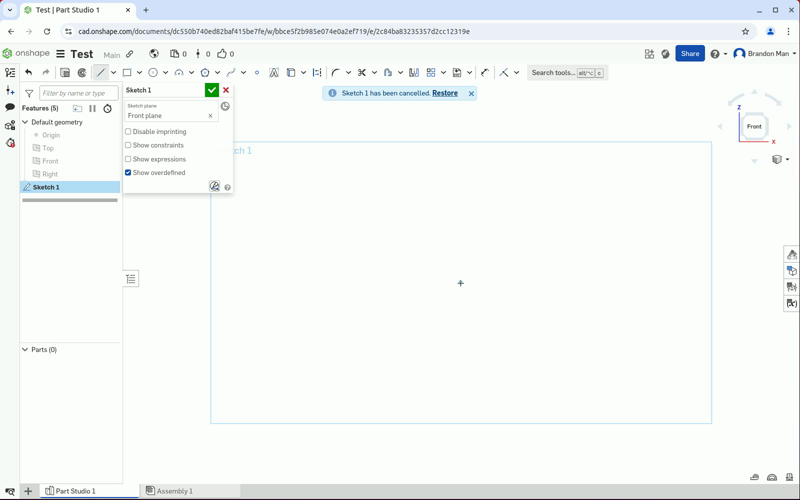
key_down(shift)
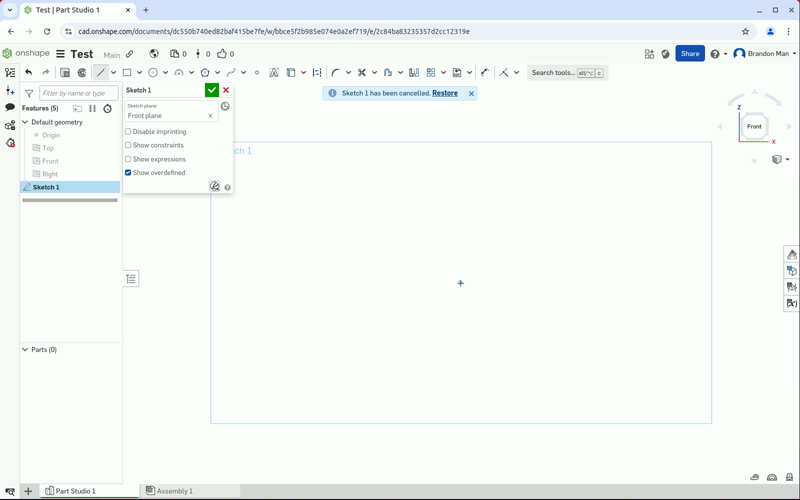
mouse_move(573, 282)
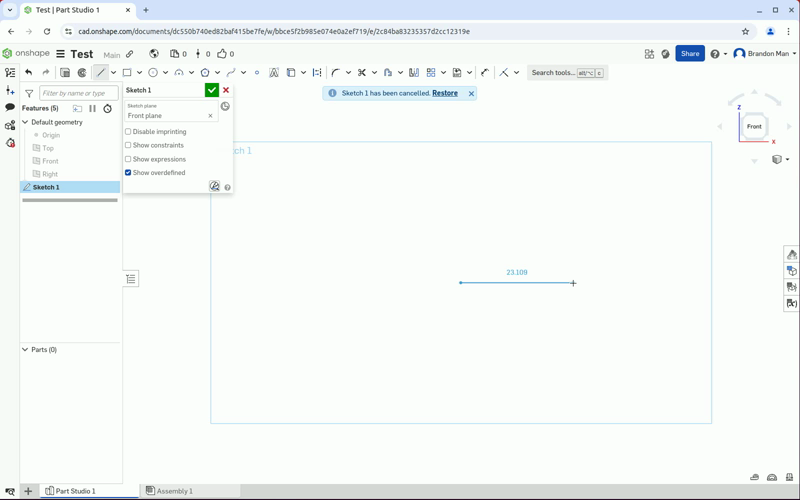
click(573, 282)
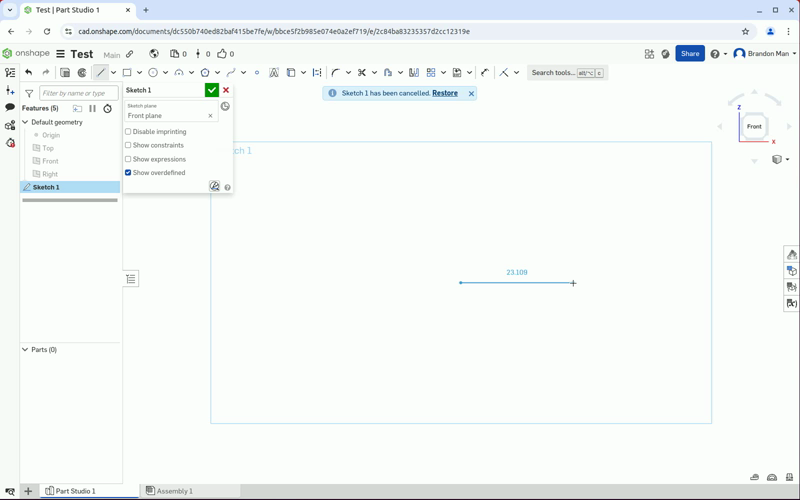
key_up(shift)
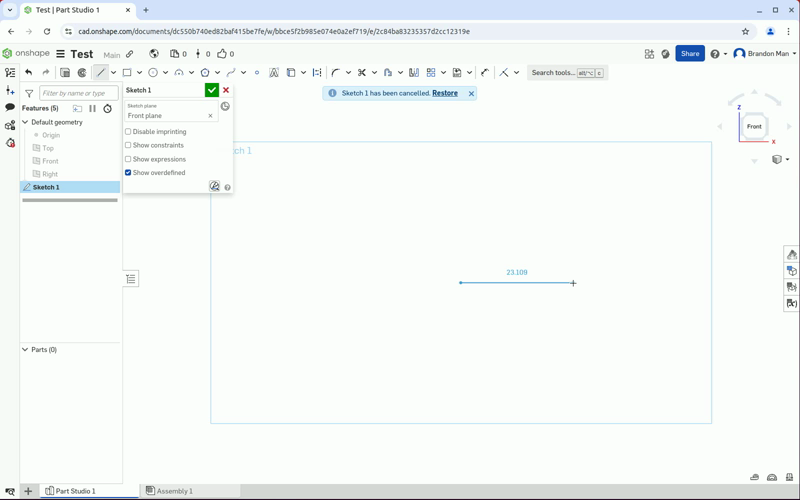
key_down(shift)
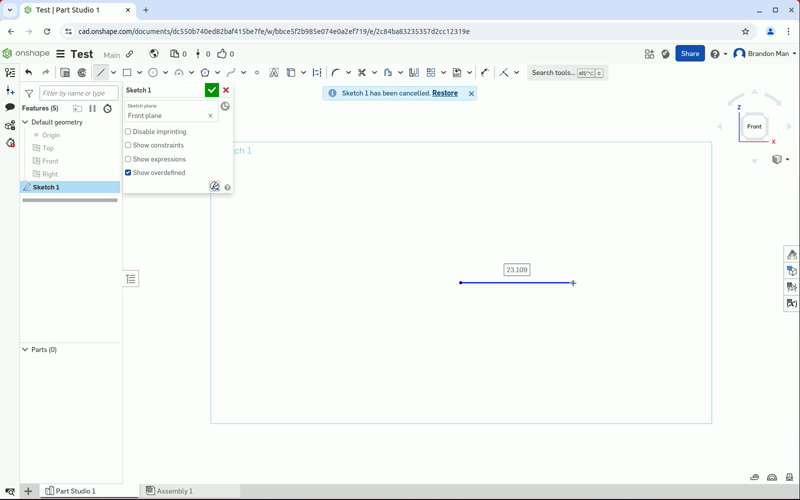
mouse_move(573, 208)
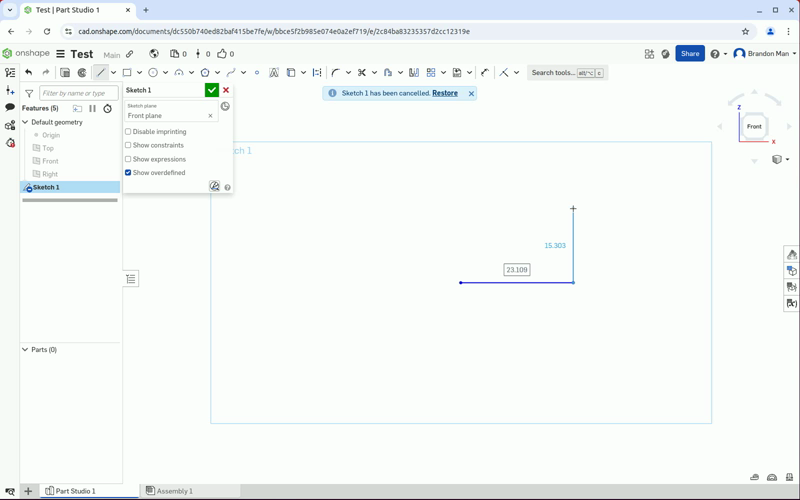
click(573, 208)
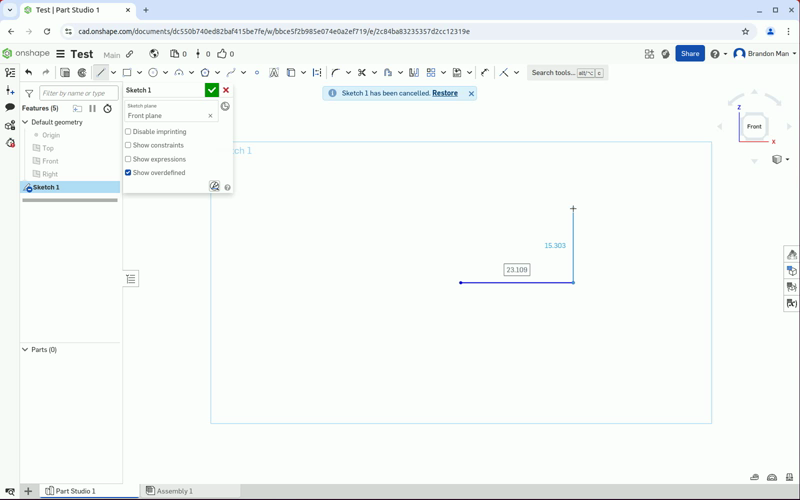
key_up(shift)
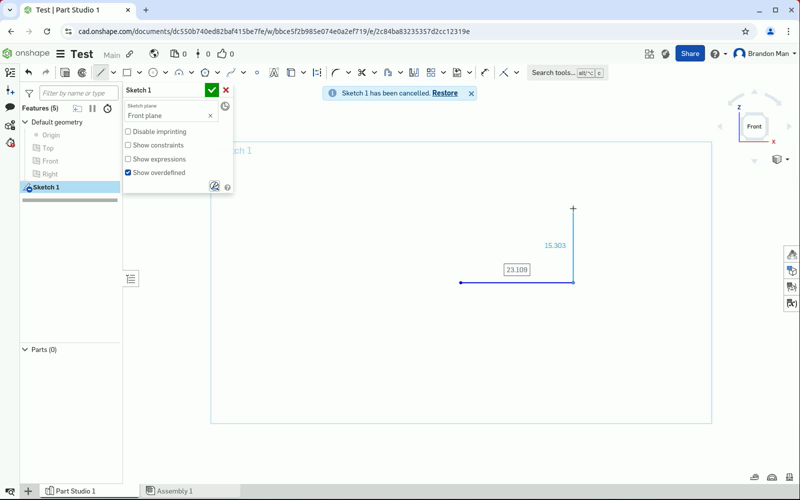
key_down(shift)
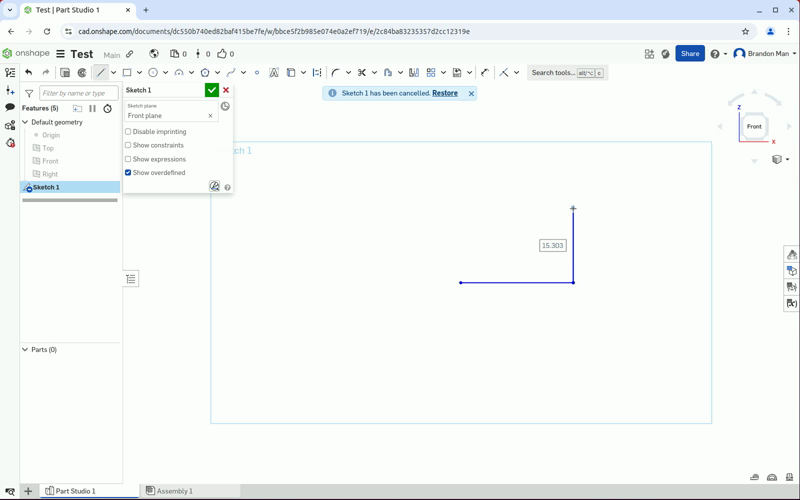
mouse_move(460, 208)
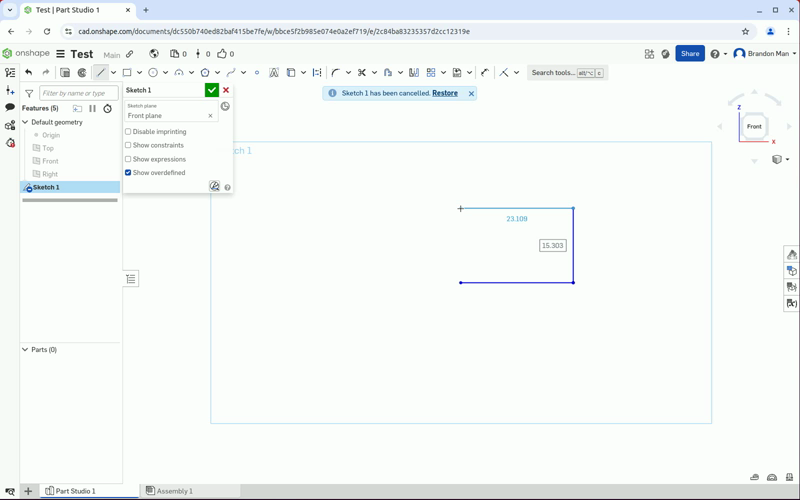
click(460, 208)
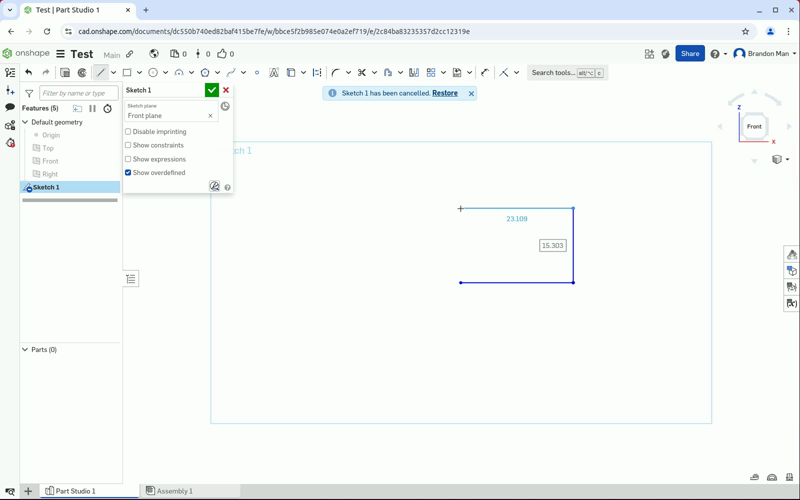
key_up(shift)
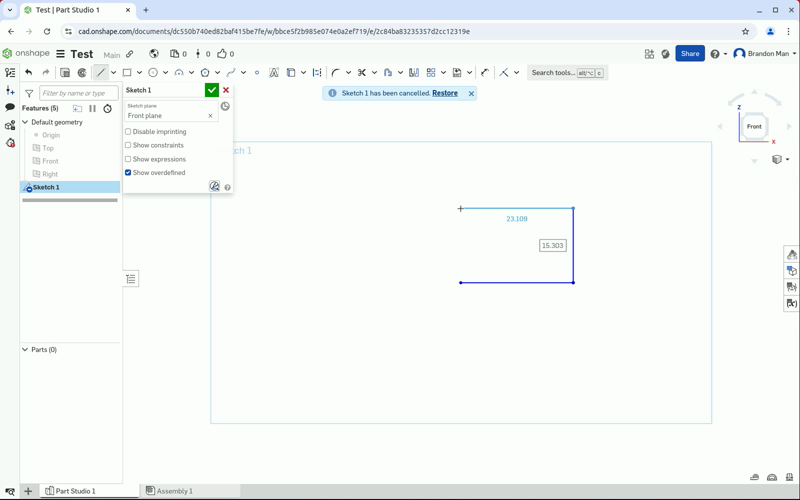
key_down(shift)
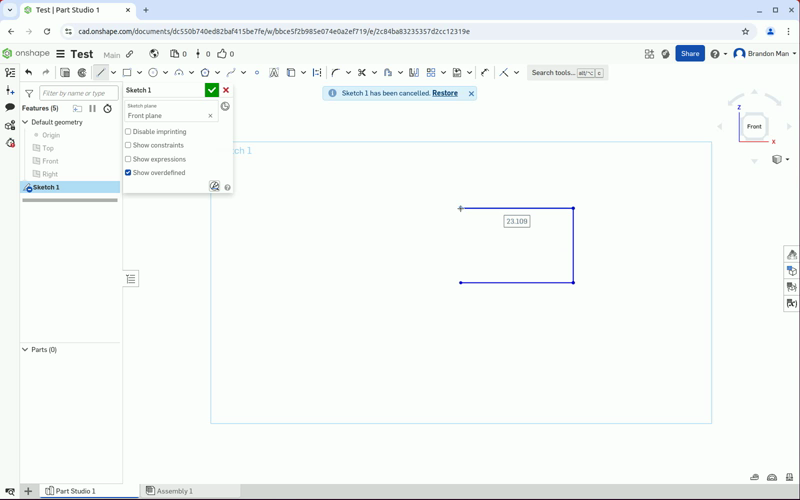
mouse_move(460, 282)
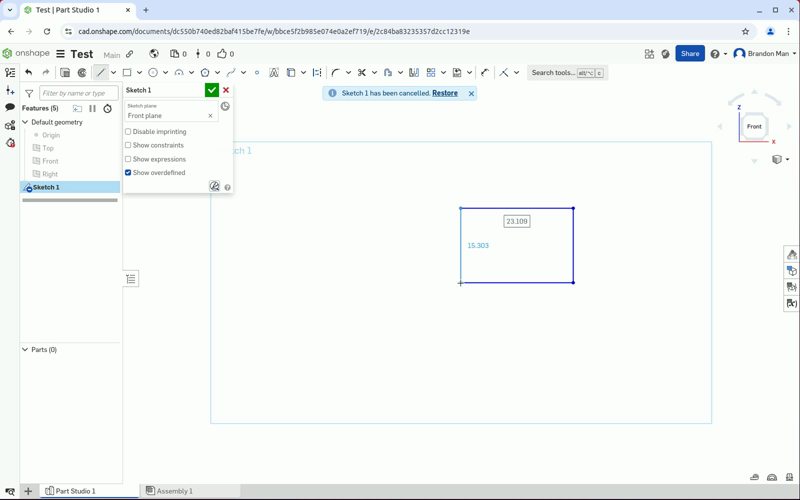
key_up(shift)
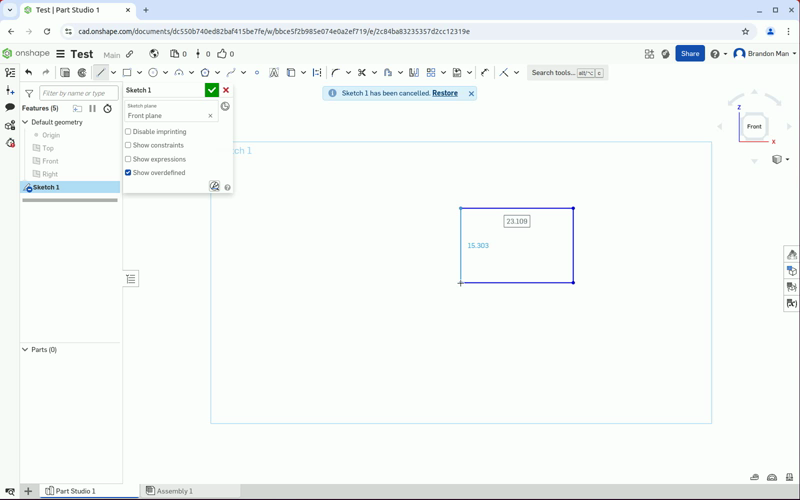
click(460, 282)
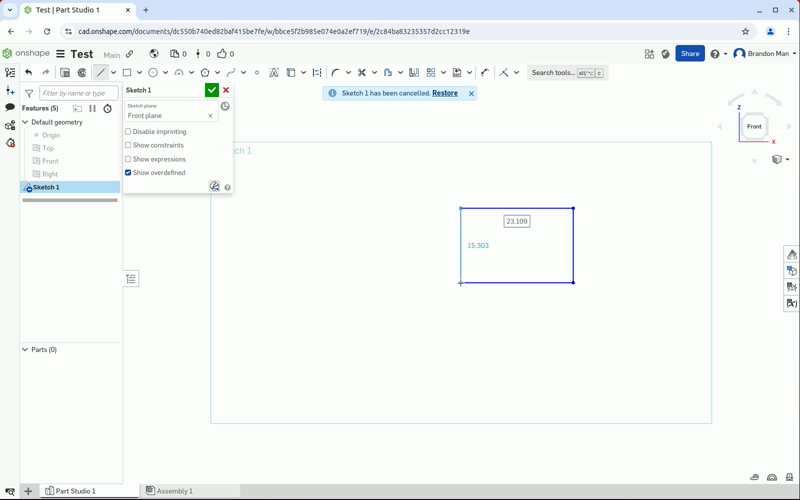
key(esc)
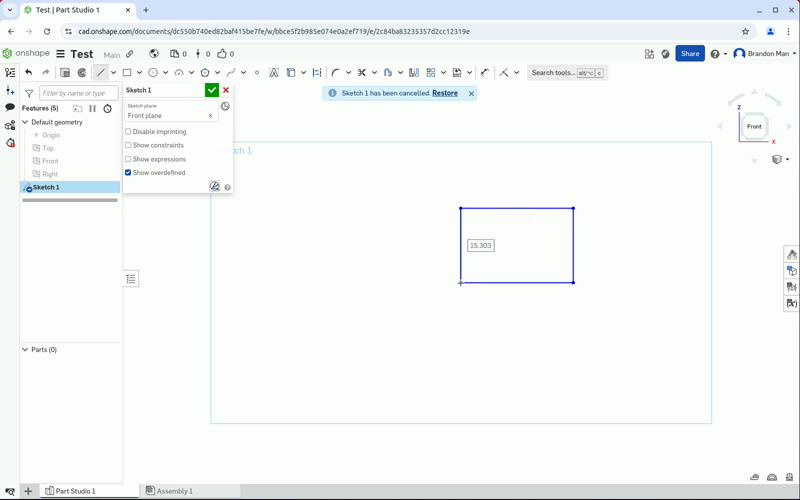
mouse_move(524, 242)
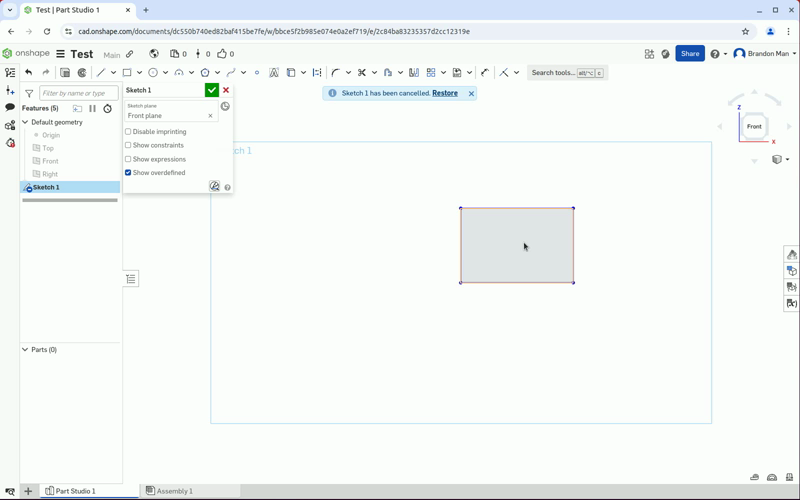
click(524, 242)
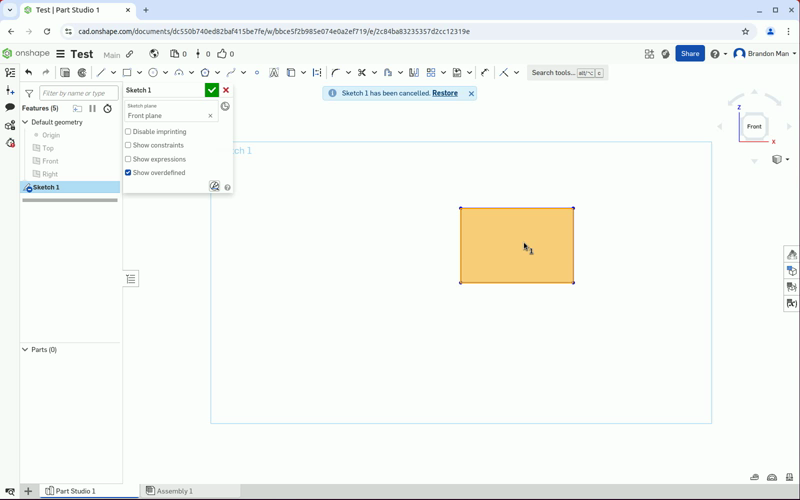
mouse_move(73, 352)
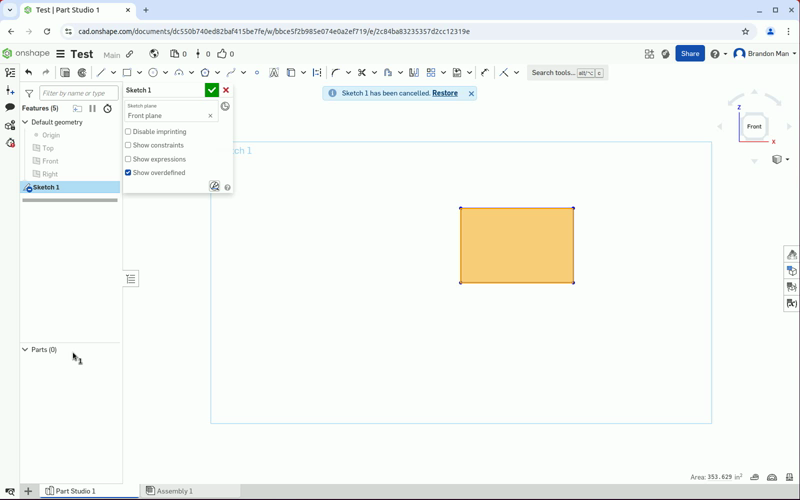
key(shift+y)
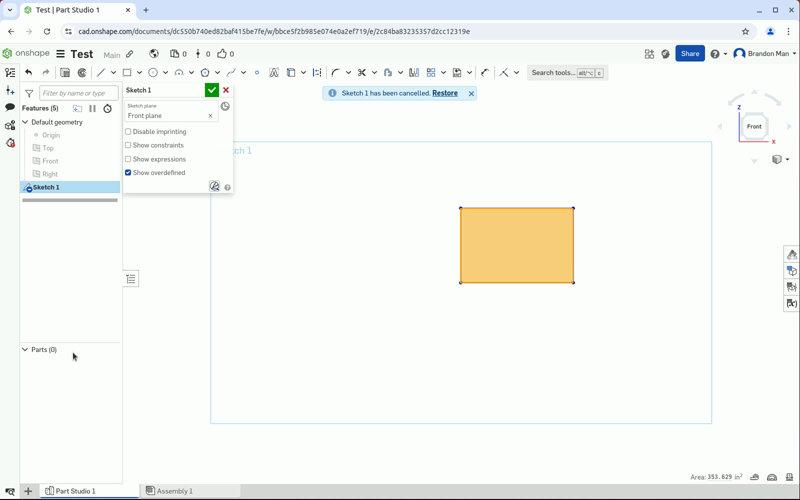
key(shift+e)
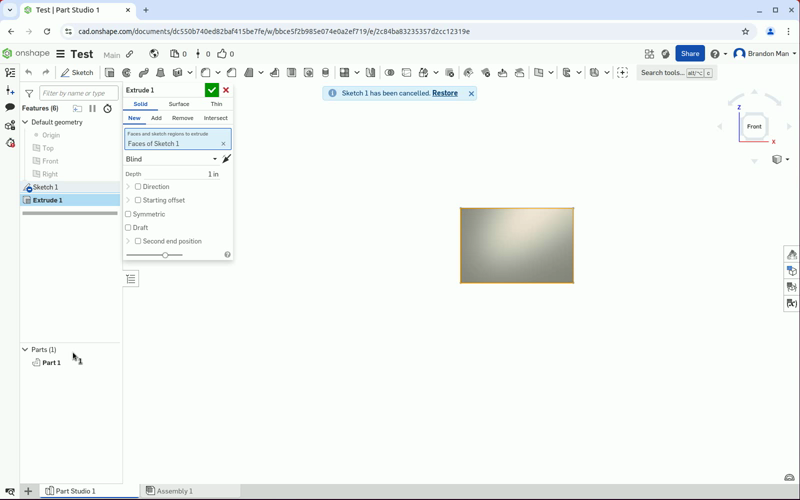
mouse_move(143, 106)
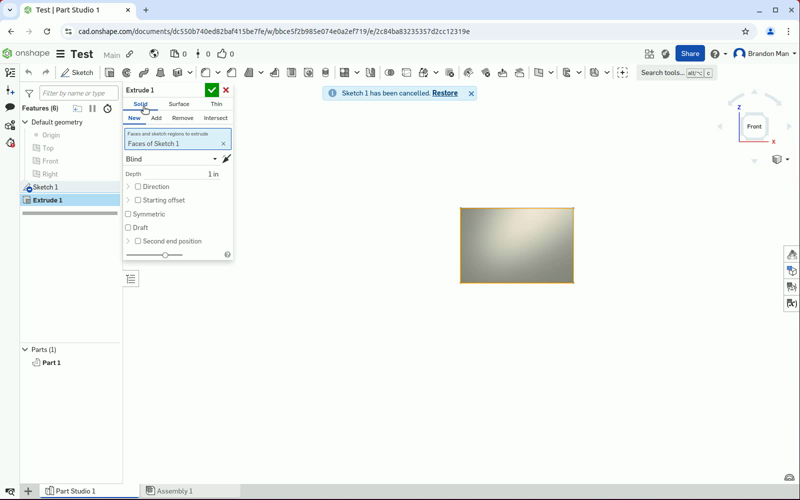
click(143, 106)
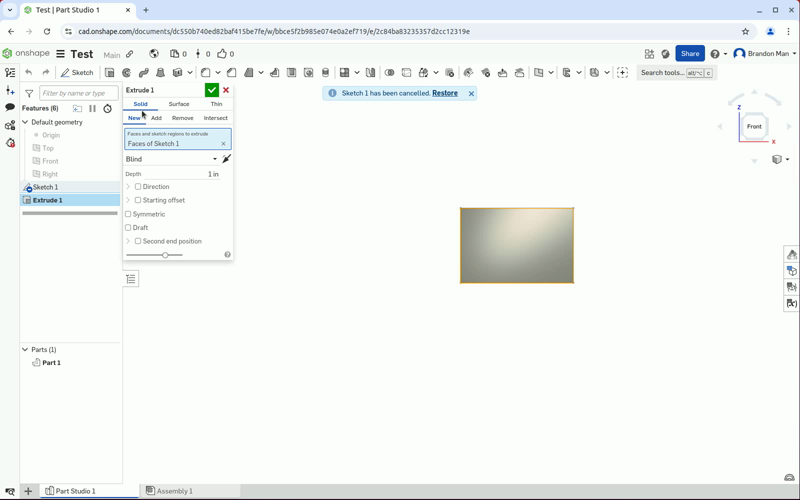
mouse_move(137, 120)
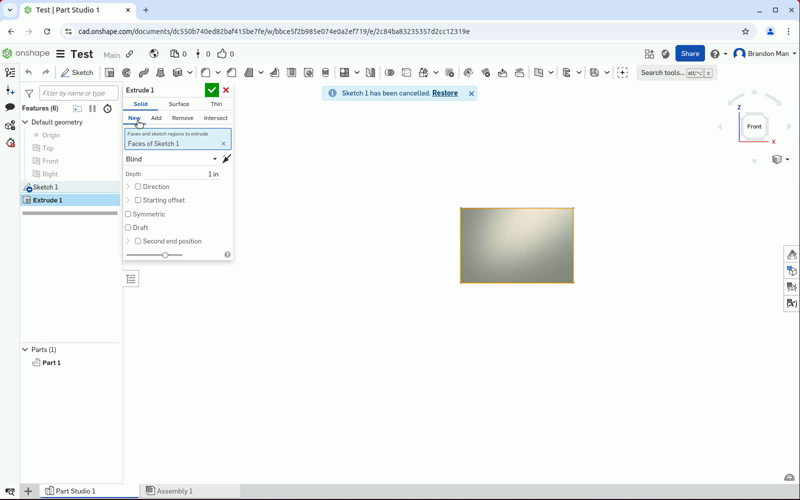
click(137, 120)
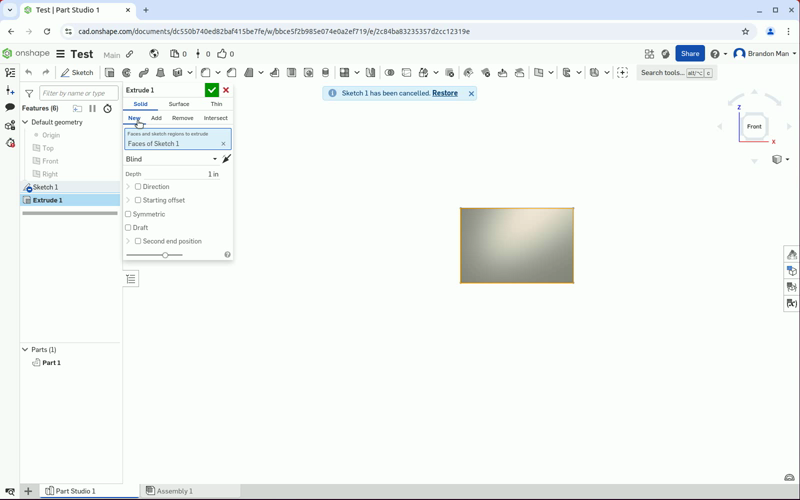
key(tab, 4)
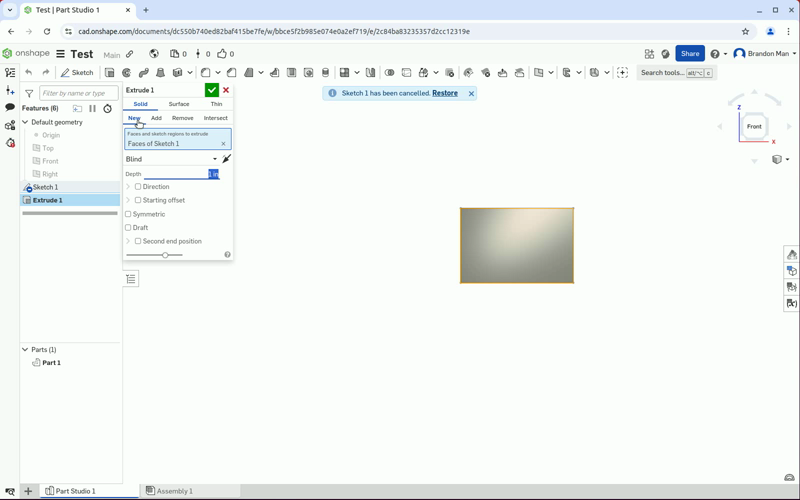
text(15.405)
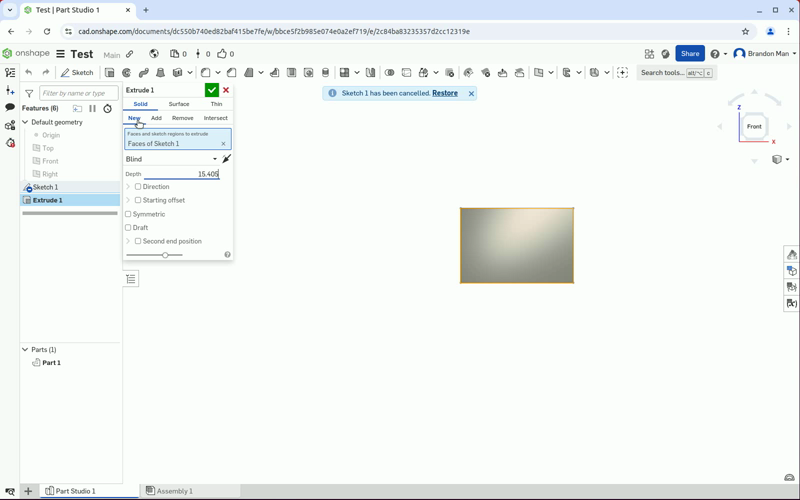
key(enter)
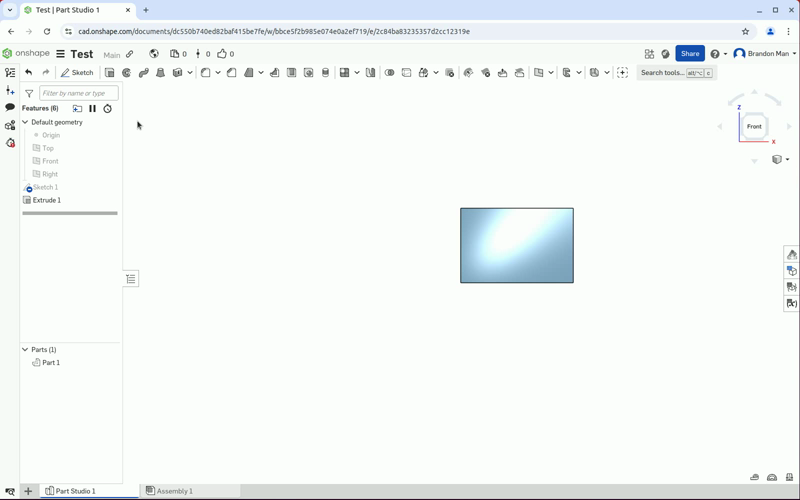
key(shift+h)
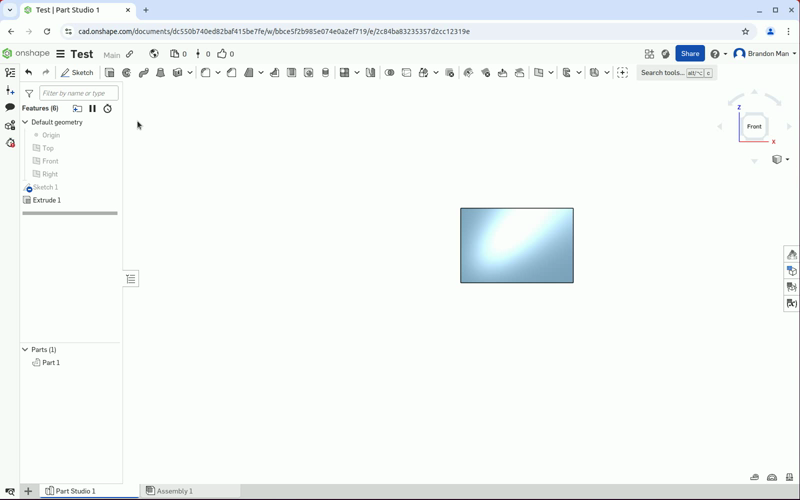
key(shift+h)
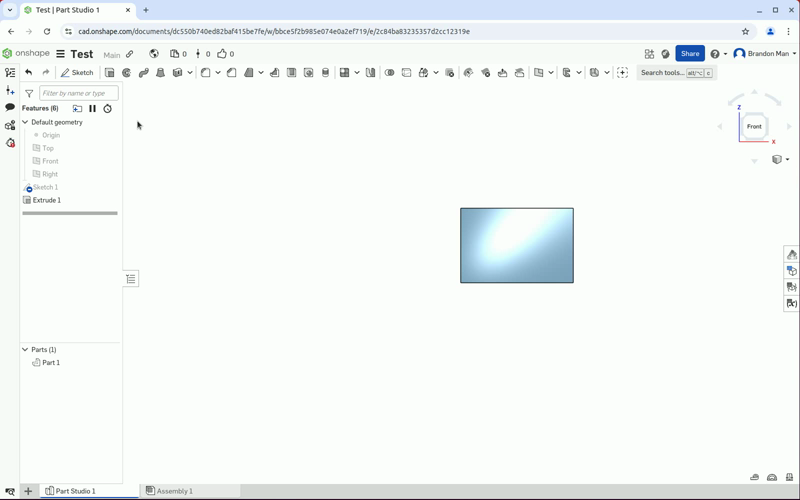
mouse_move(73, 189)
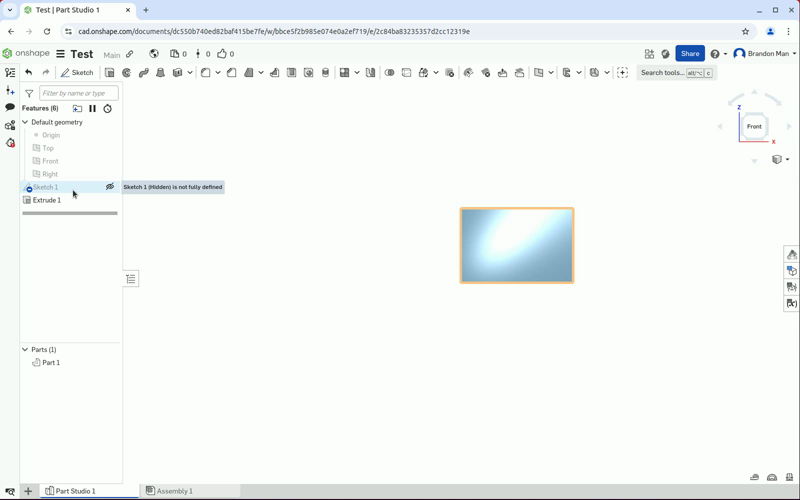
click(73, 189)
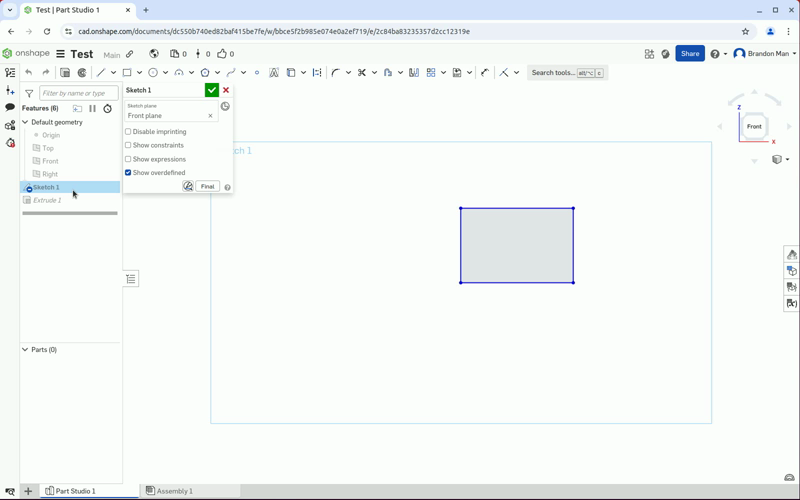
mouse_move(229, 92)
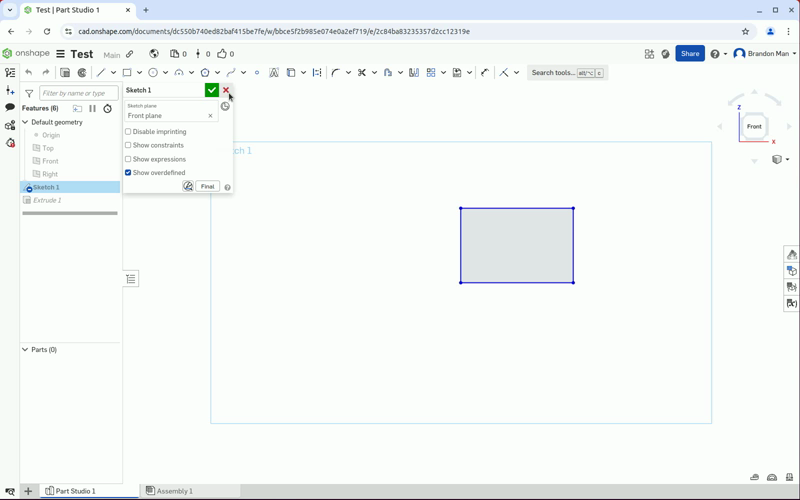
click(229, 92)
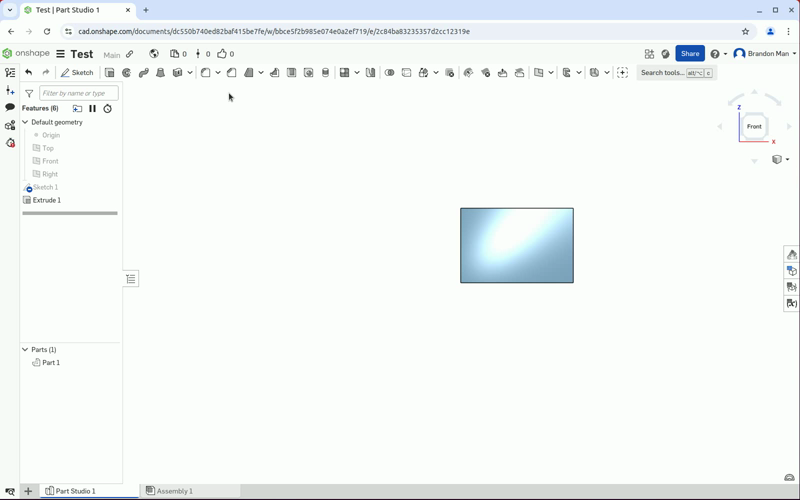
mouse_move(73, 352)
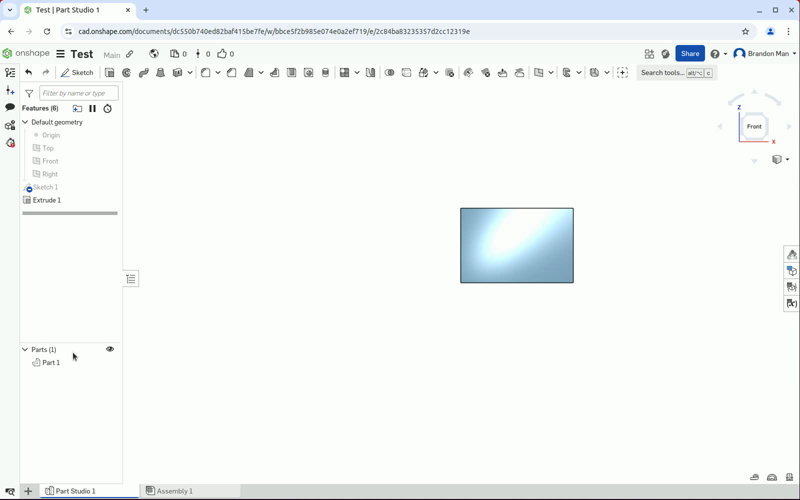
key(y)
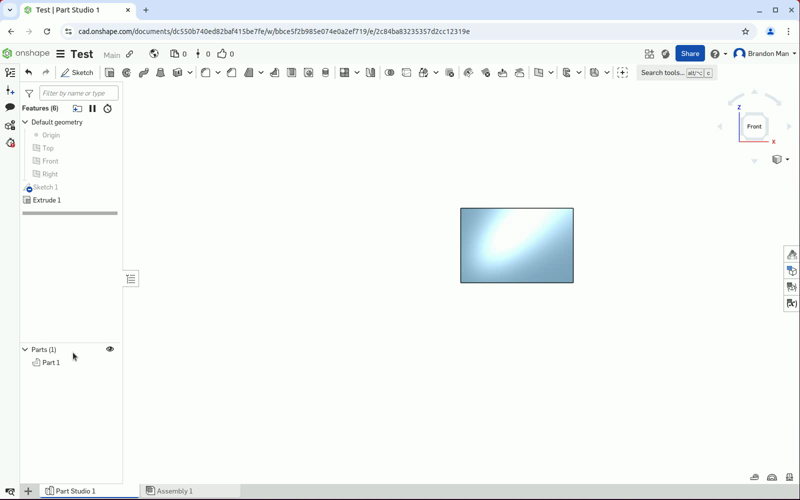
key(shift+p)
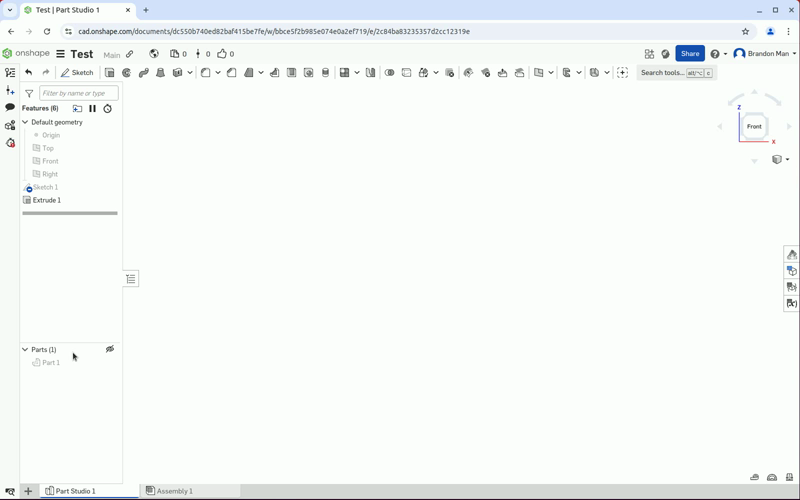
key(space)
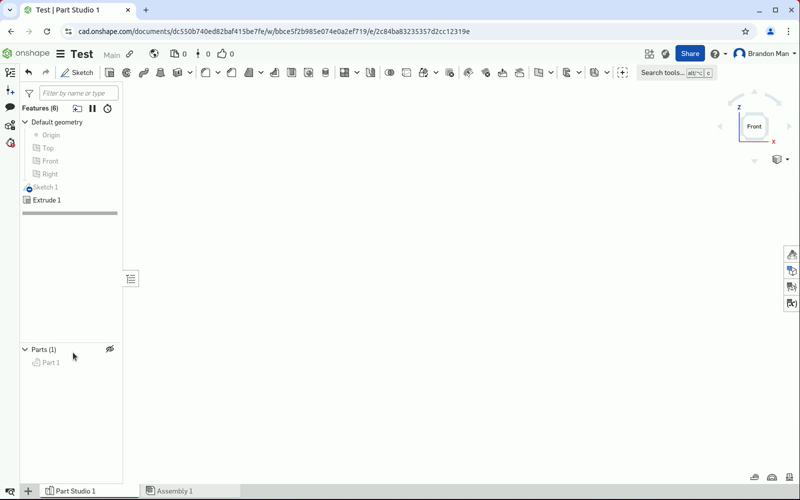
key_down(shift)
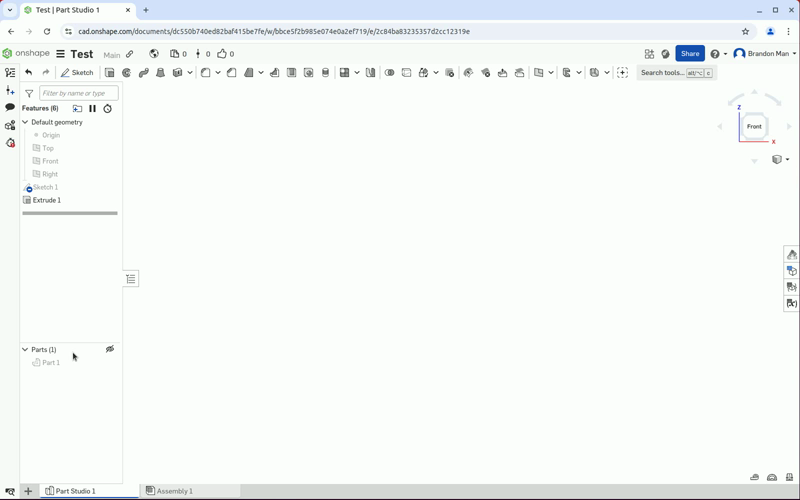
key(left)
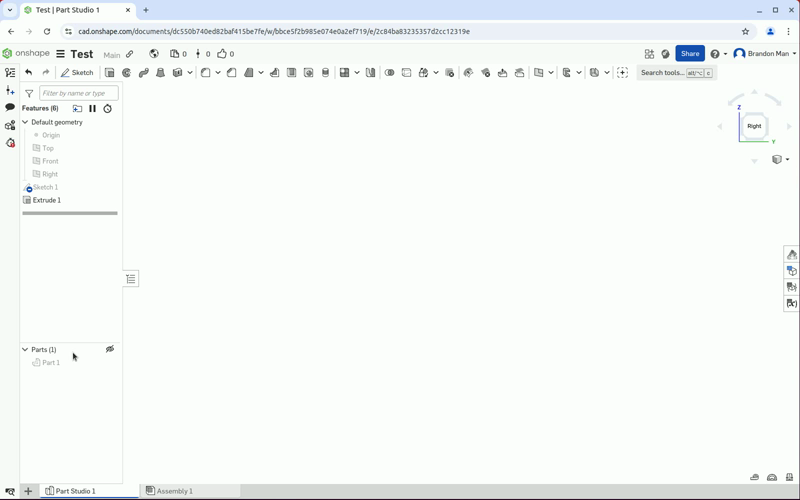
key_up(shift)
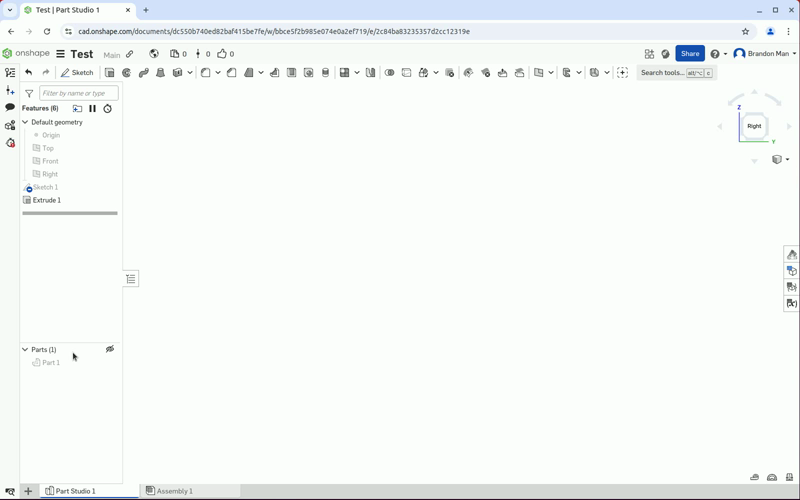
mouse_move(73, 352)
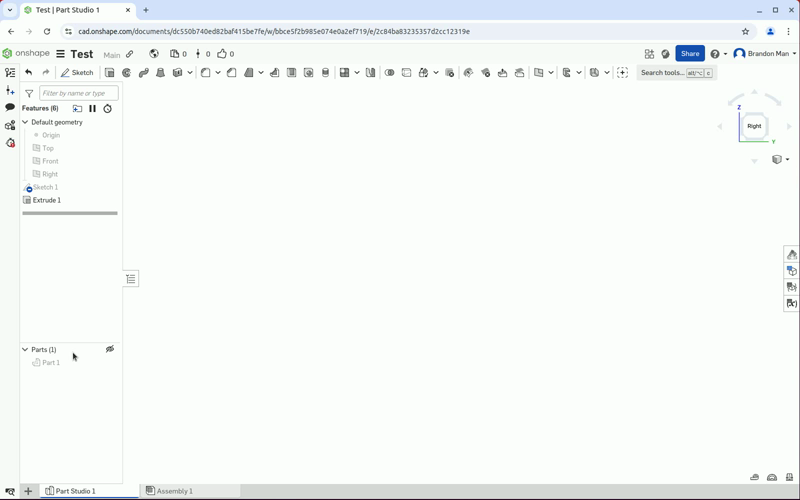
key(shift+y)
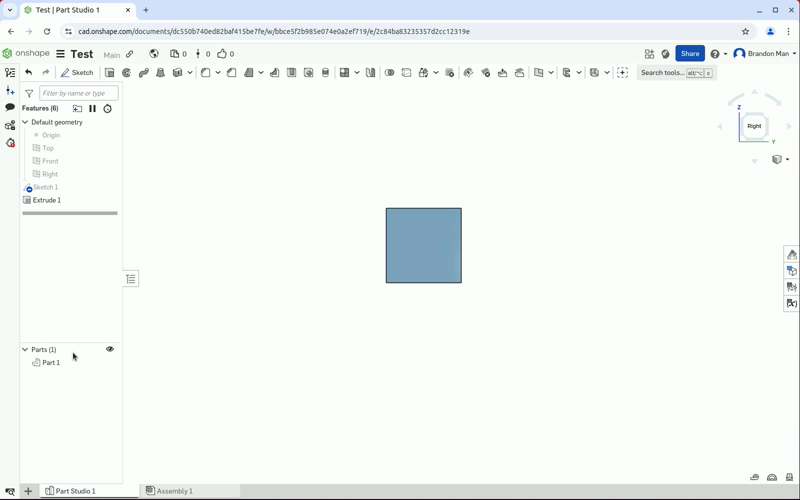
mouse_move(541, 75)
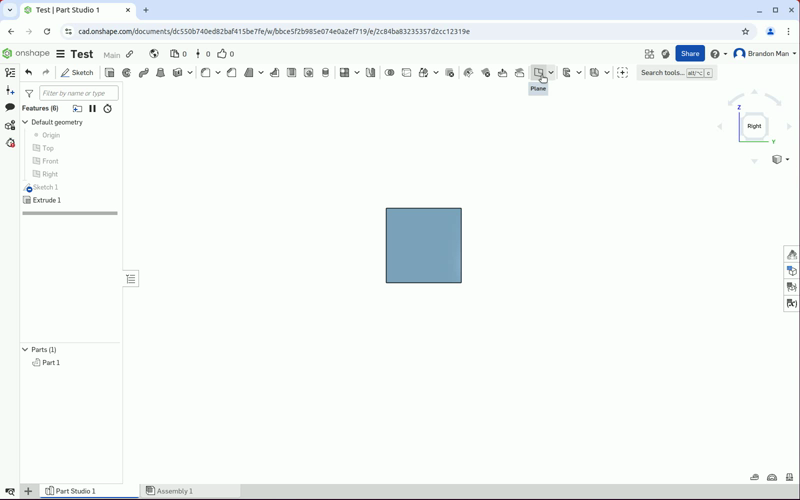
click(541, 75)
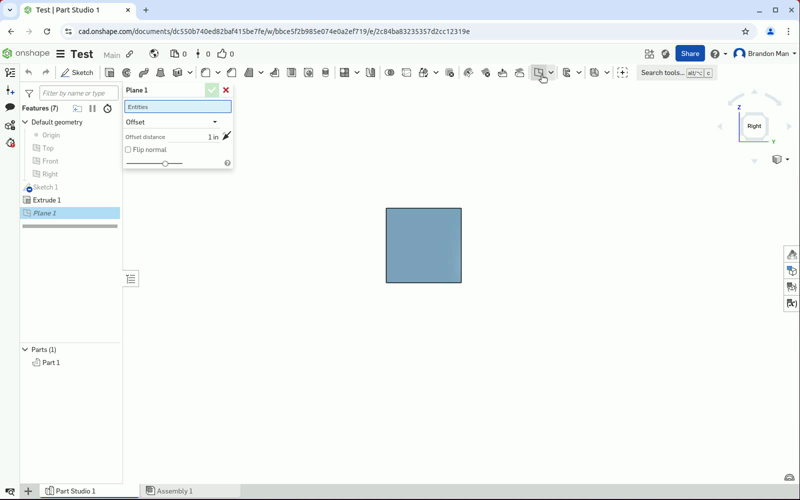
mouse_move(73, 176)
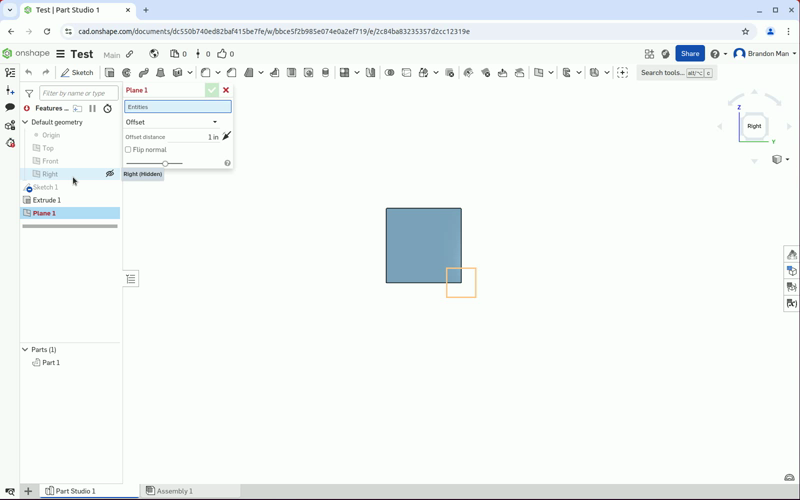
click(73, 176)
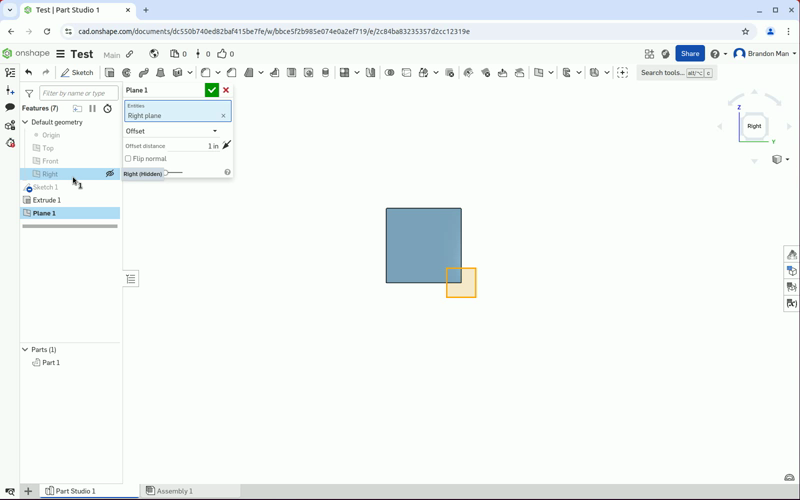
key(tab, 2)
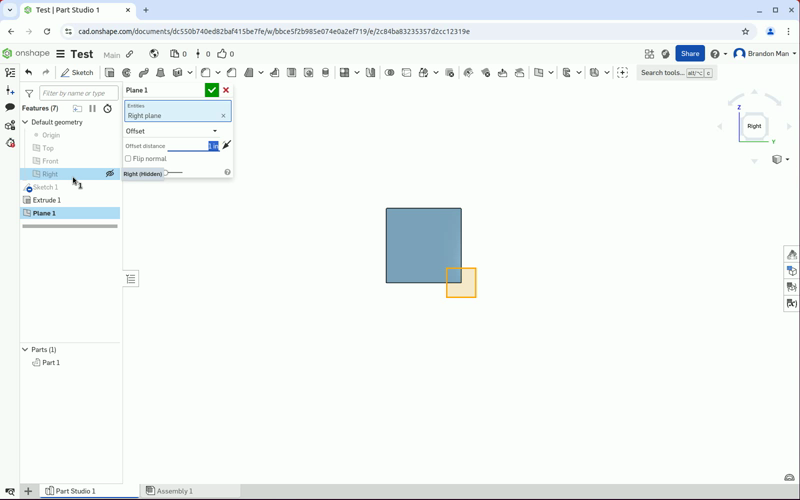
text(23.108)
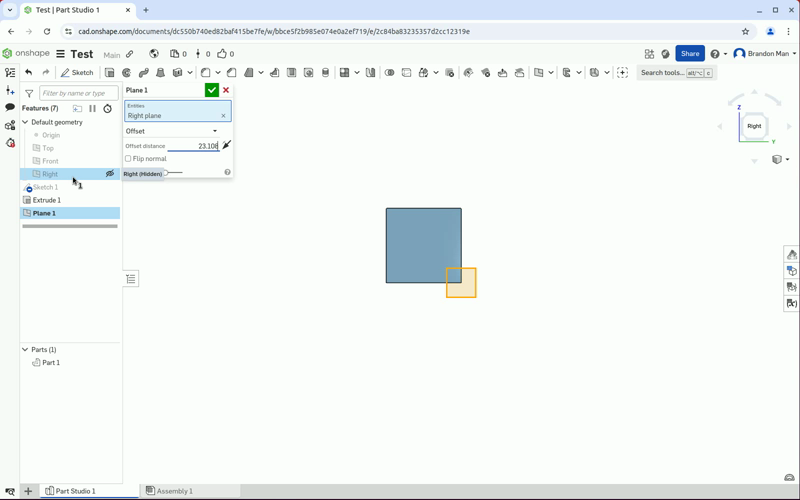
key(enter, 2)
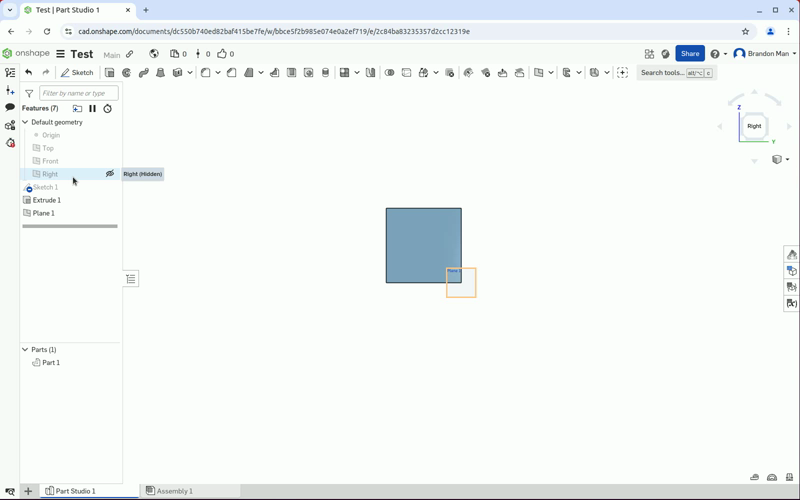
key(shift+s)
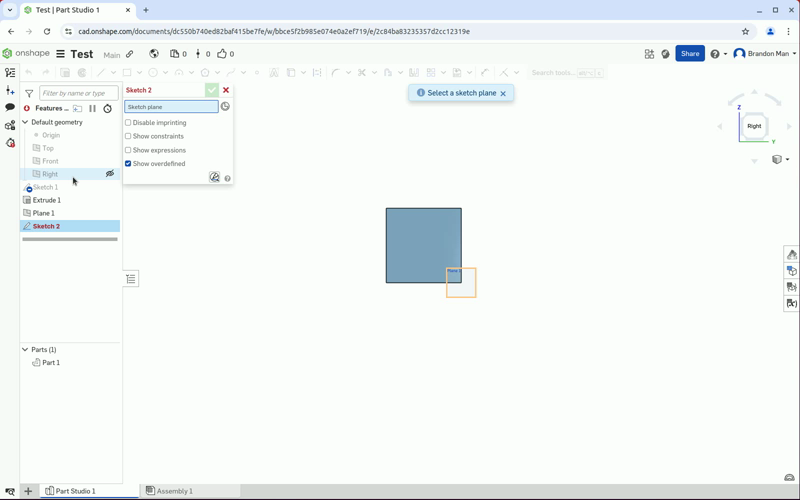
mouse_move(73, 215)
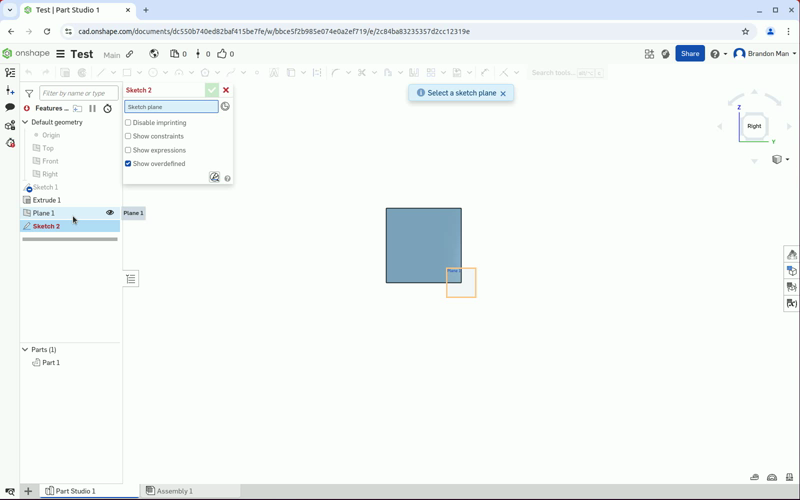
click(73, 215)
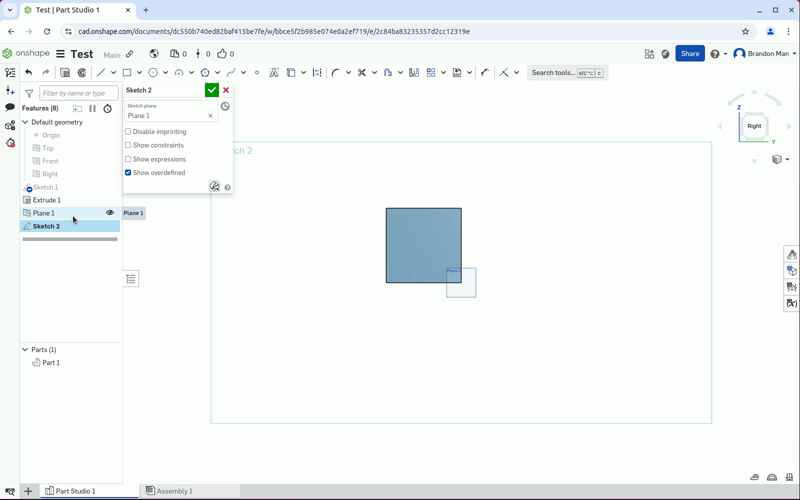
mouse_move(73, 352)
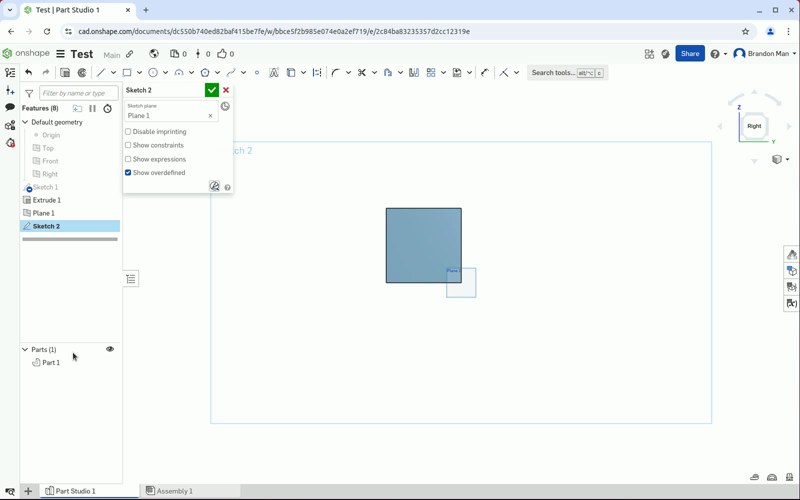
key(y)
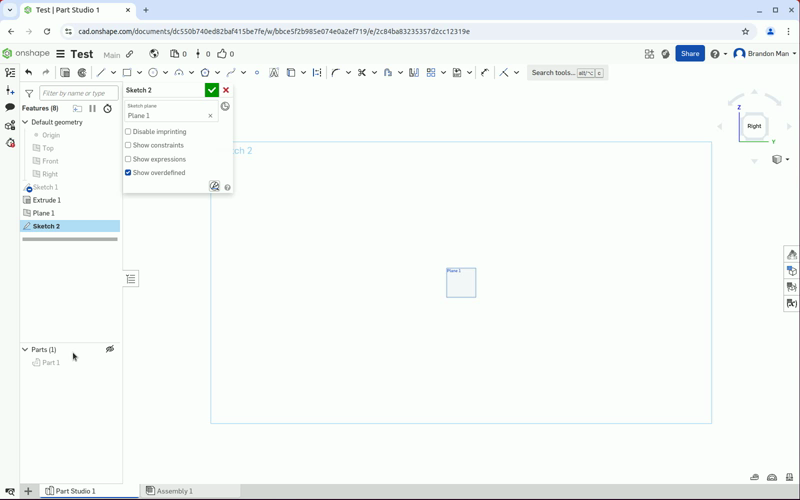
key(l)
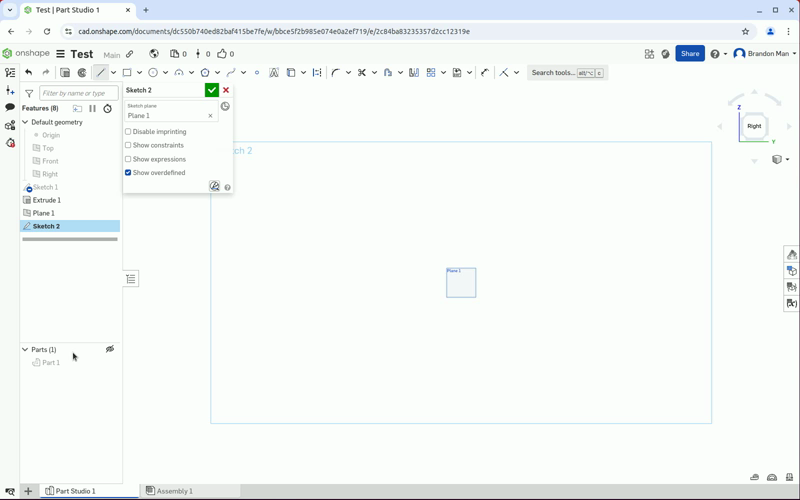
key_down(shift)
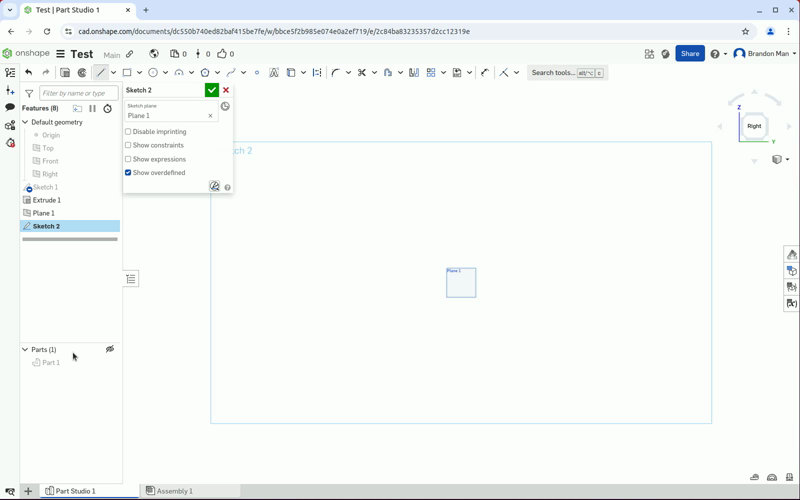
mouse_move(385, 282)
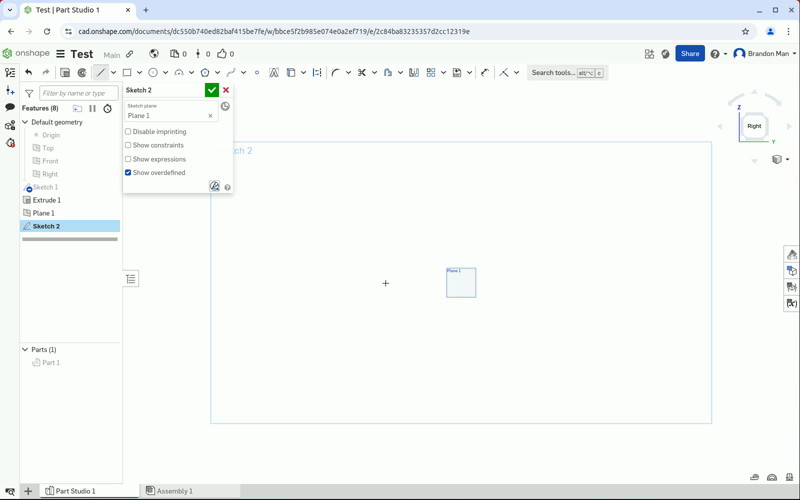
click(385, 282)
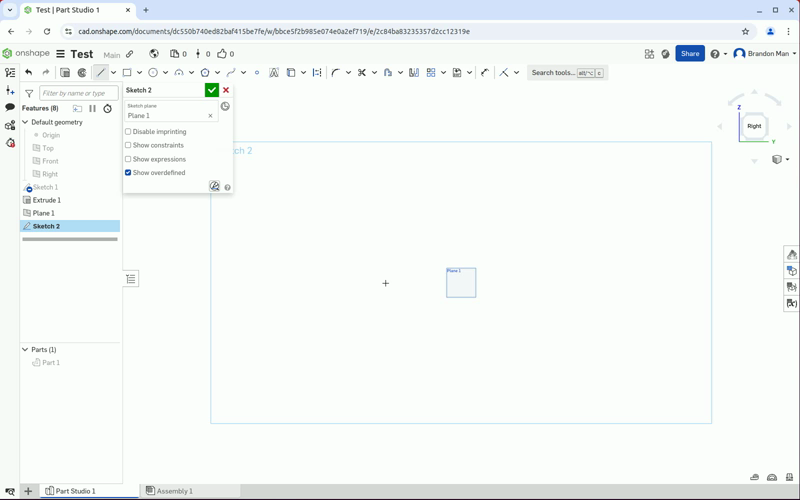
key_up(shift)
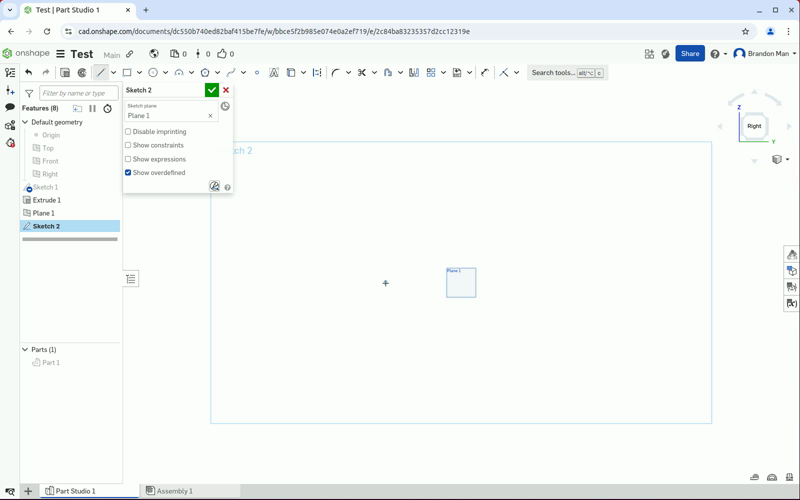
key_down(shift)
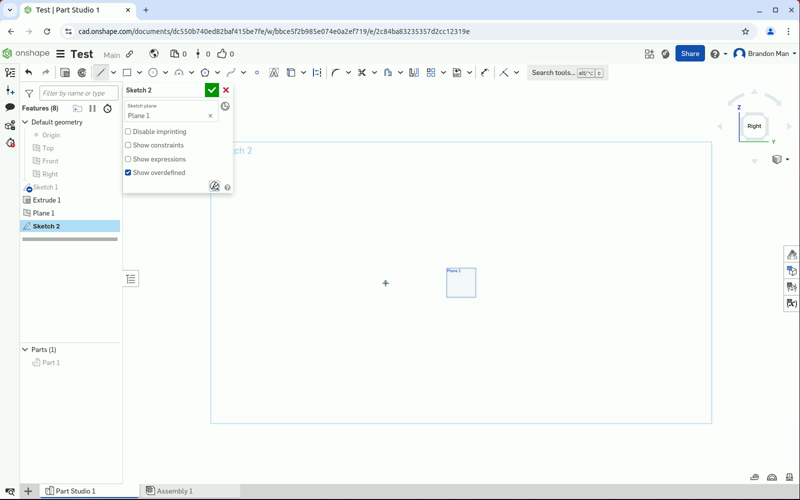
mouse_move(461, 207)
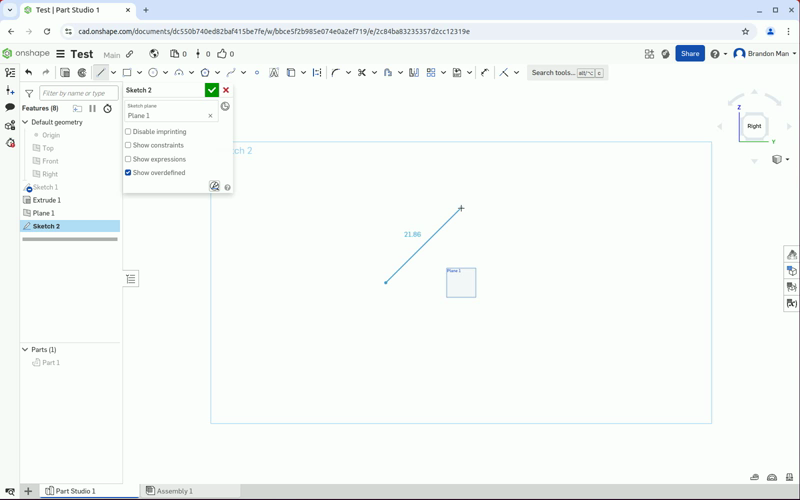
click(461, 207)
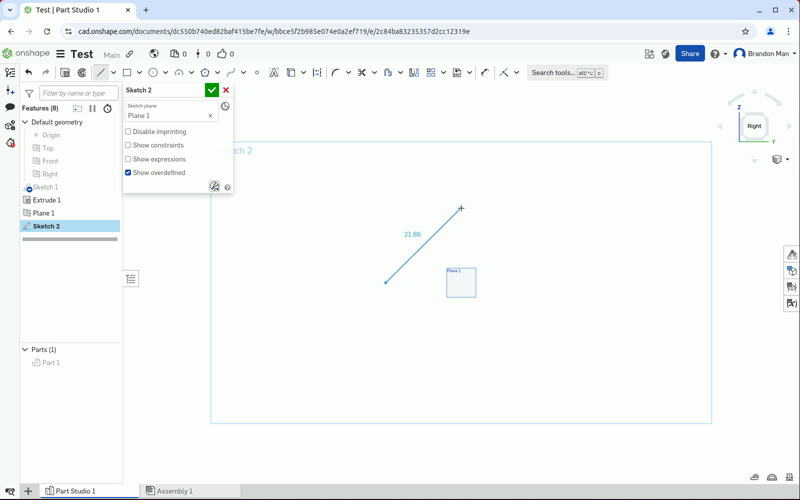
key_up(shift)
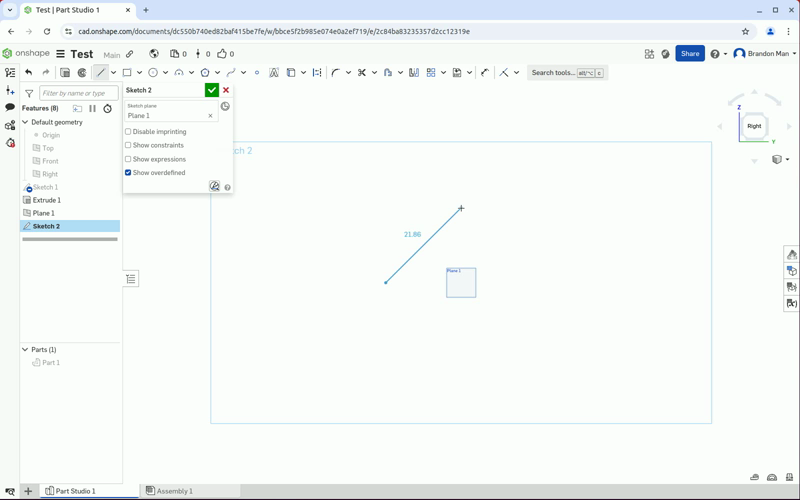
key_down(shift)
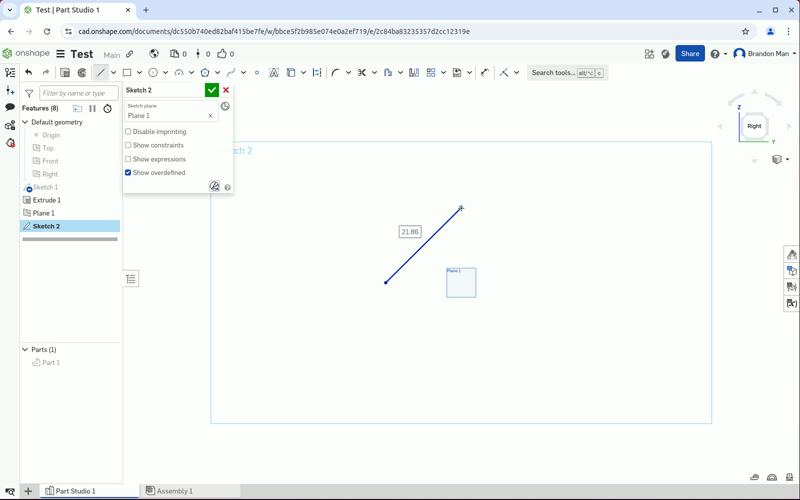
mouse_move(385, 207)
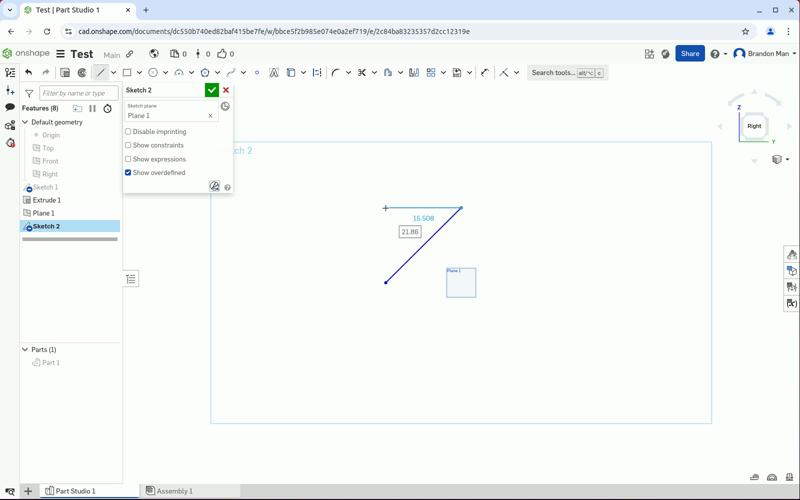
click(385, 207)
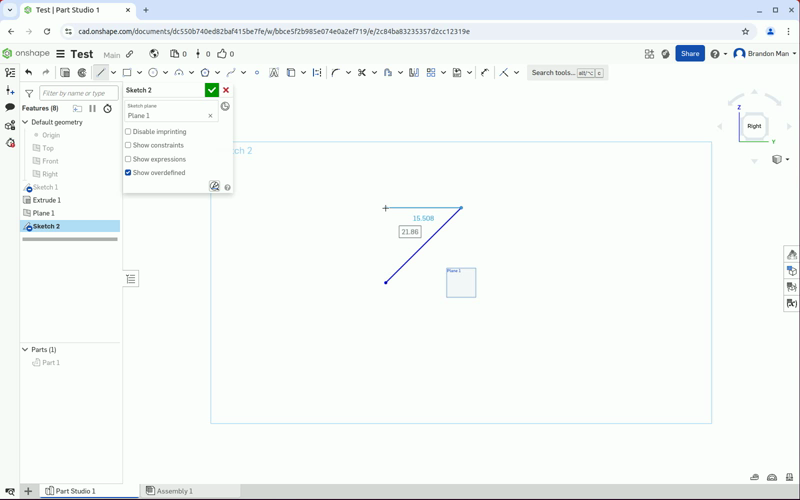
key_up(shift)
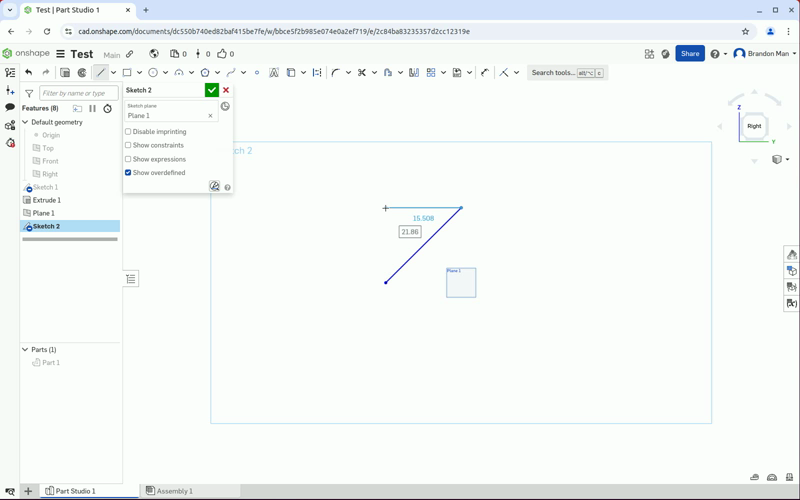
key_down(shift)
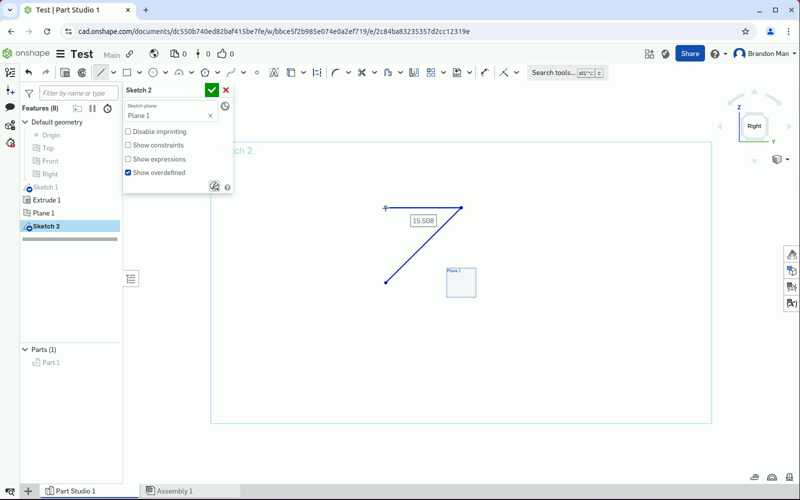
mouse_move(385, 282)
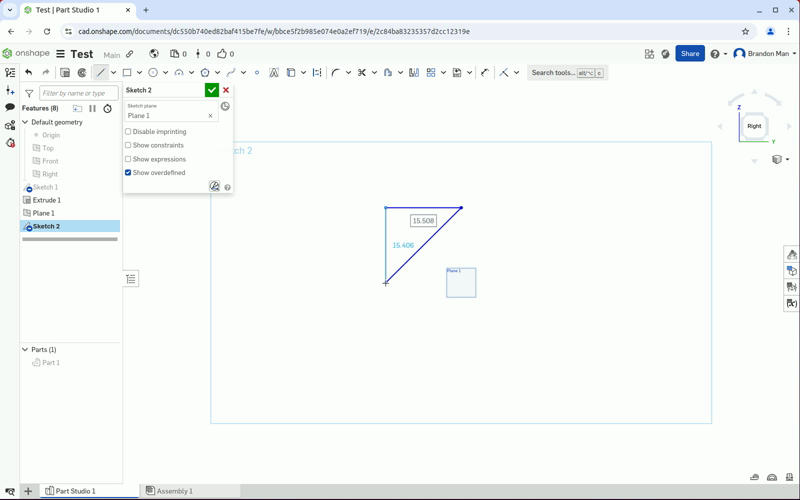
key_up(shift)
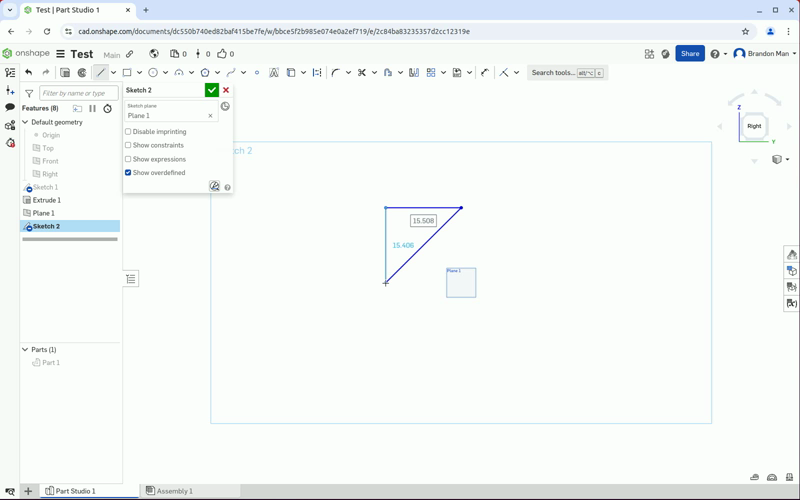
click(385, 282)
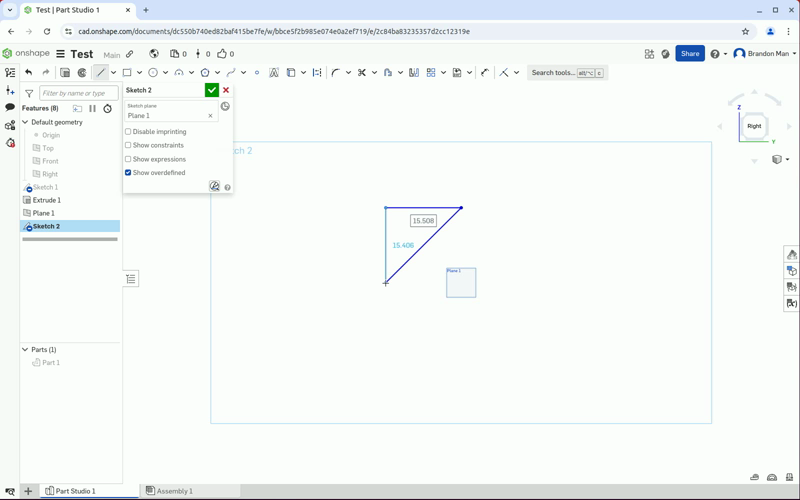
key(esc)
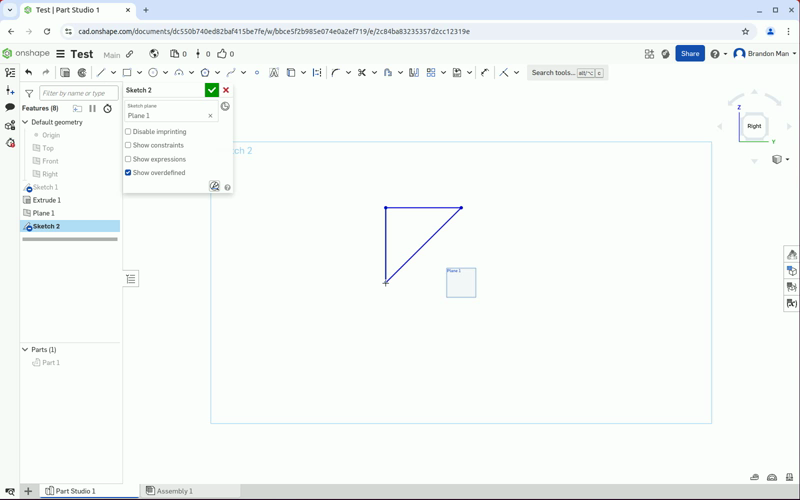
mouse_move(402, 259)
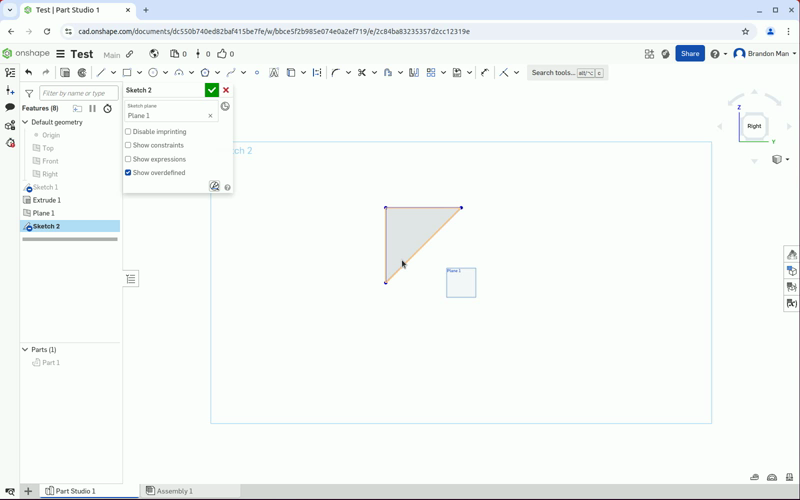
click(402, 259)
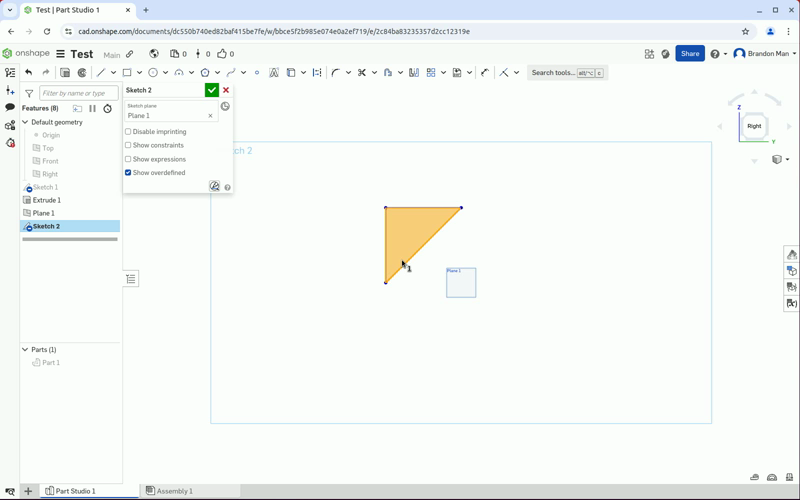
mouse_move(73, 352)
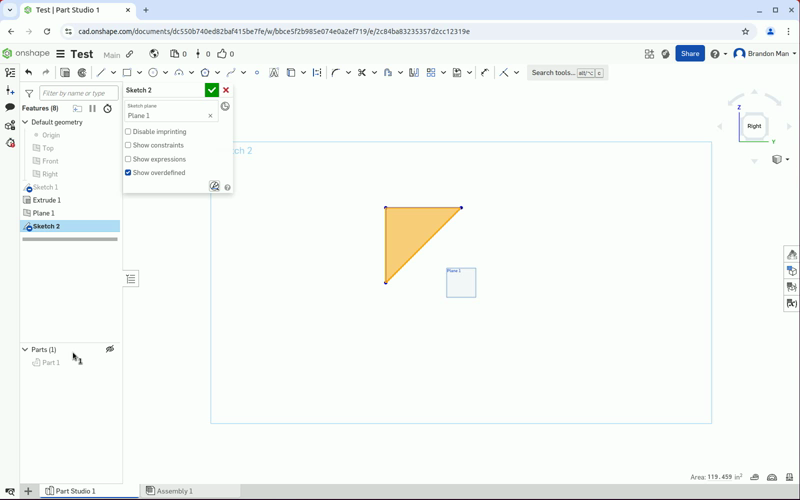
key(shift+y)
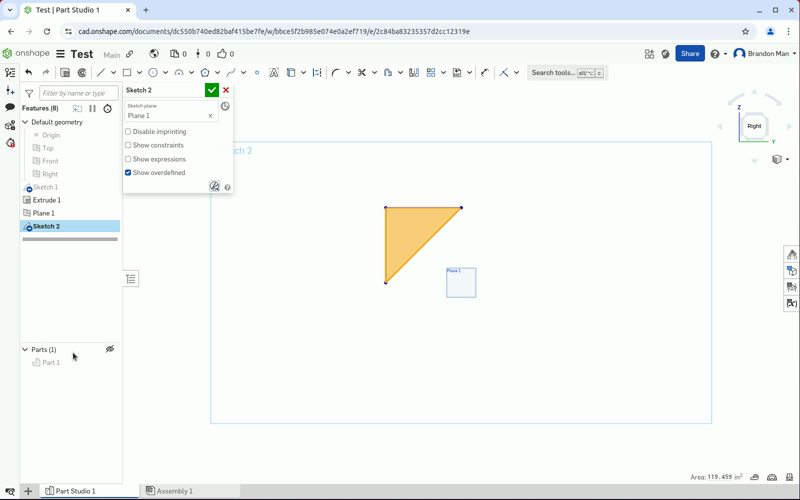
key(shift+e)
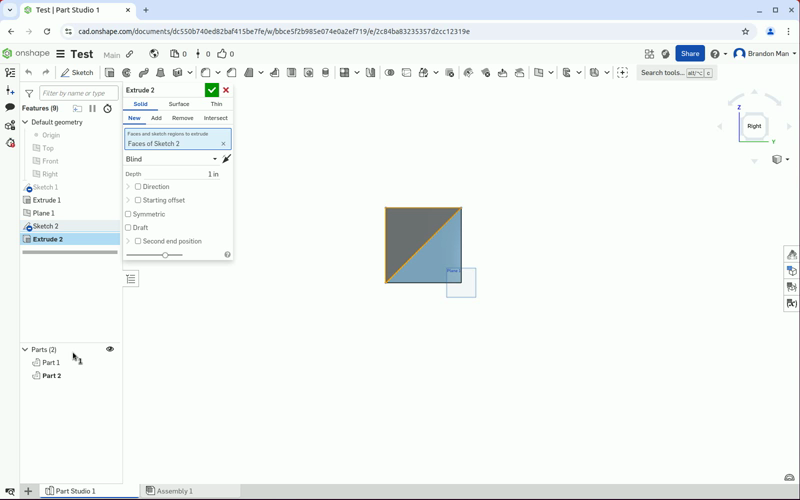
mouse_move(143, 106)
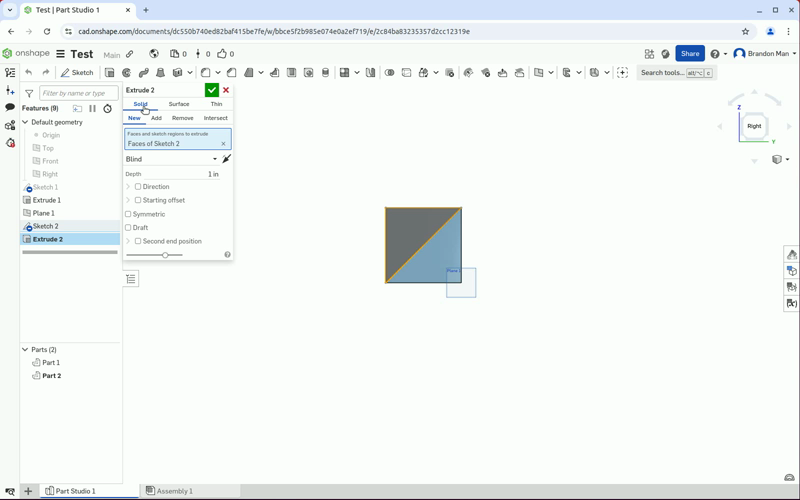
click(143, 106)
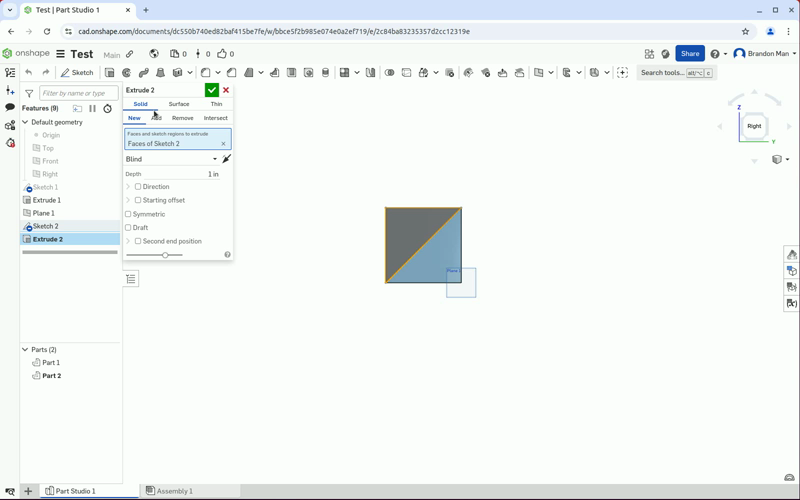
mouse_move(186, 120)
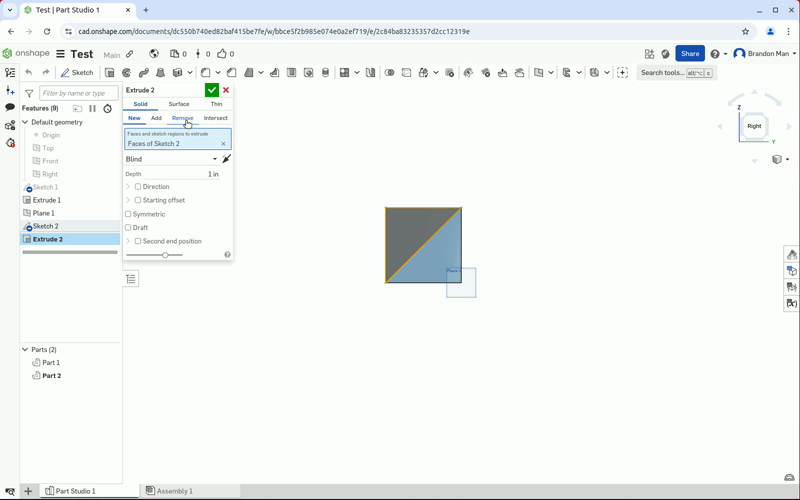
click(186, 120)
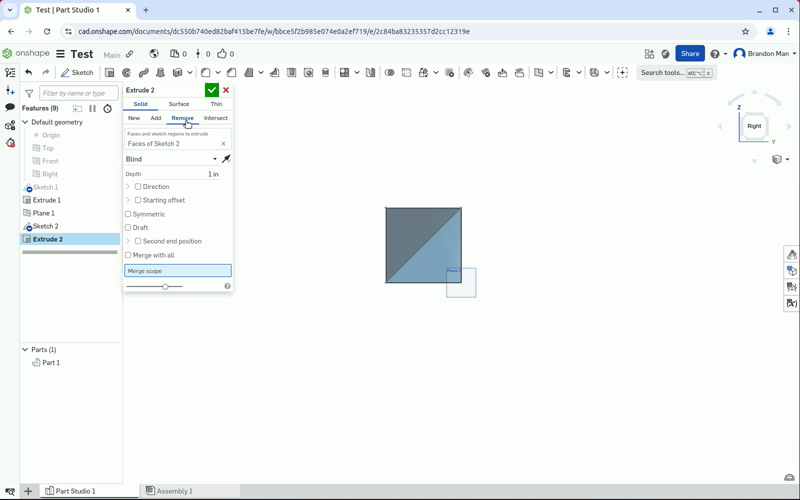
key(tab, 4)
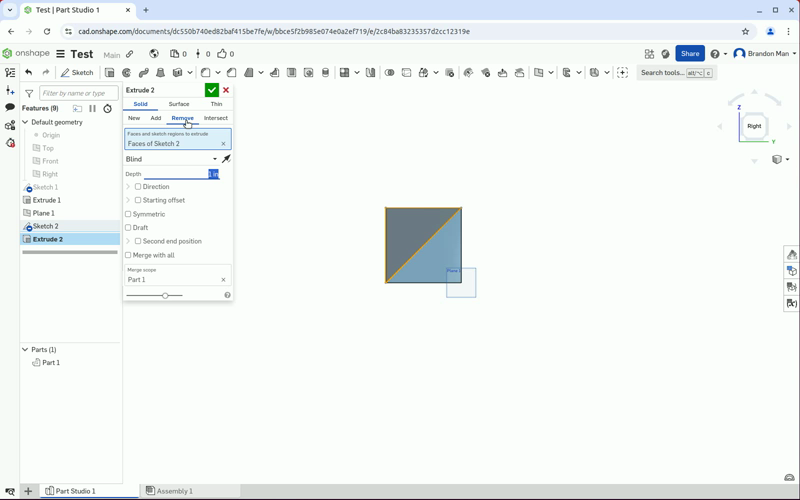
text(15.405)
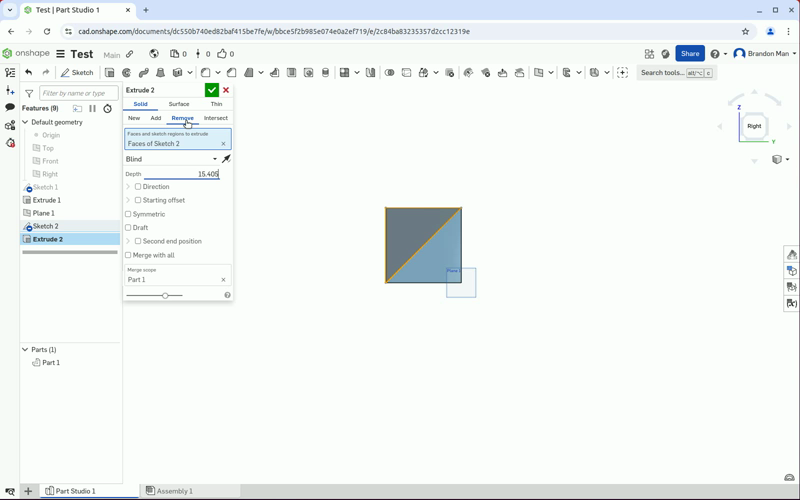
key(tab, 6)
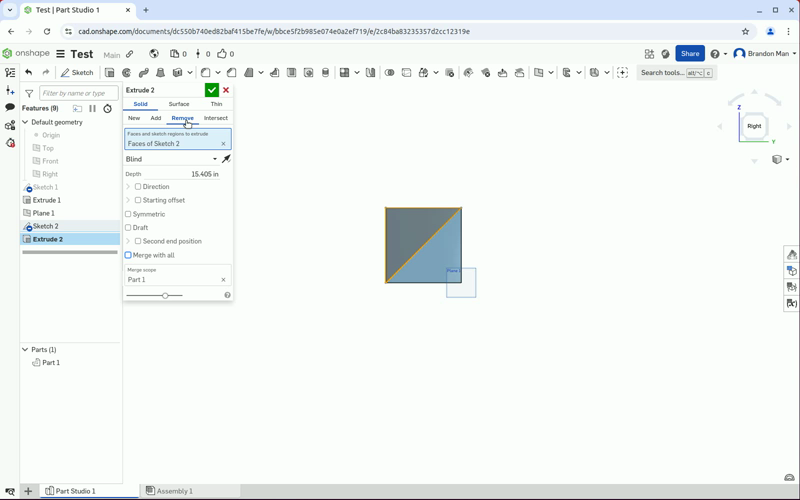
key(space)
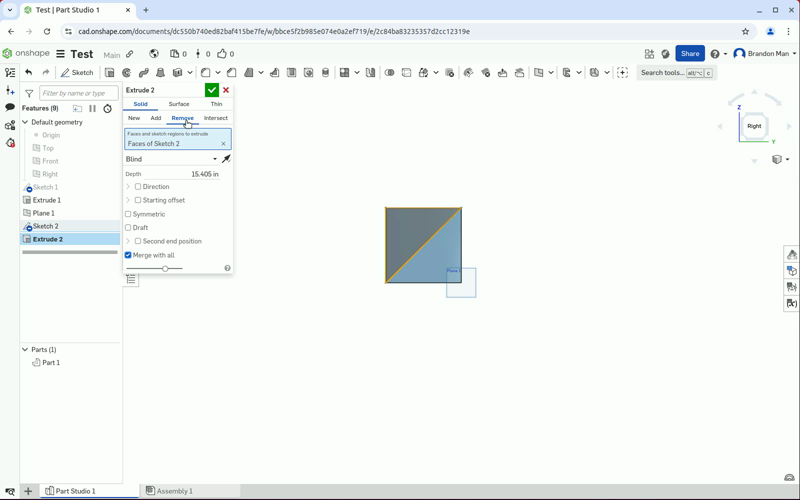
key(enter)
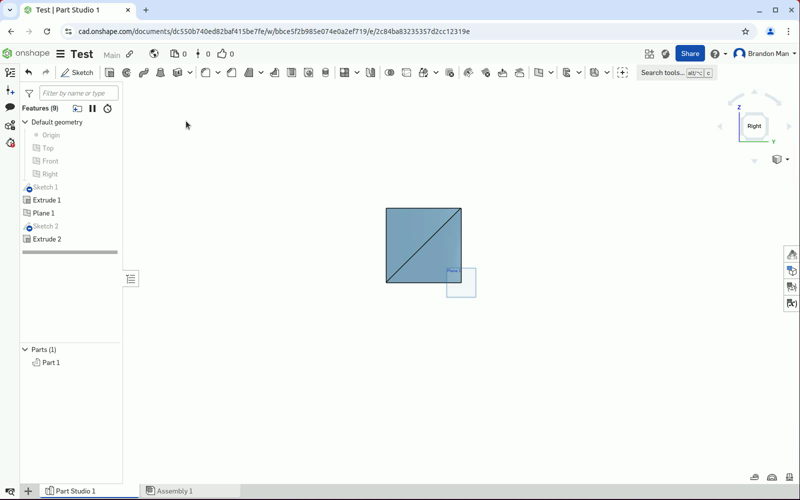
key(shift+h)
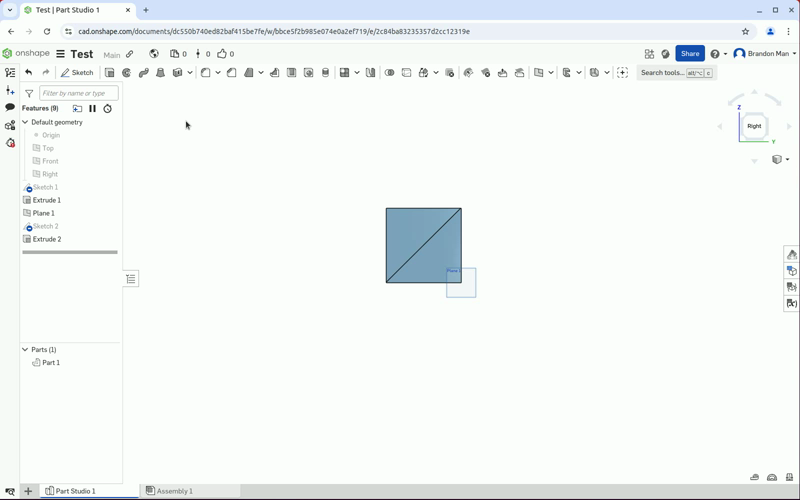
key(shift+h)
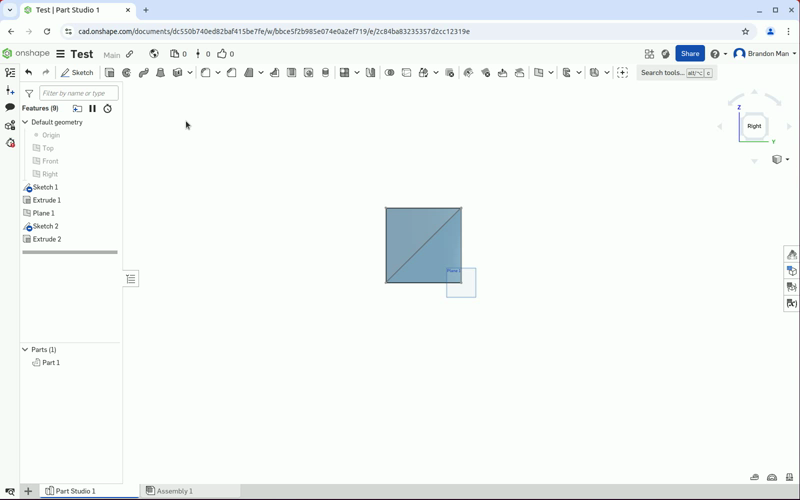
key(shift+7)
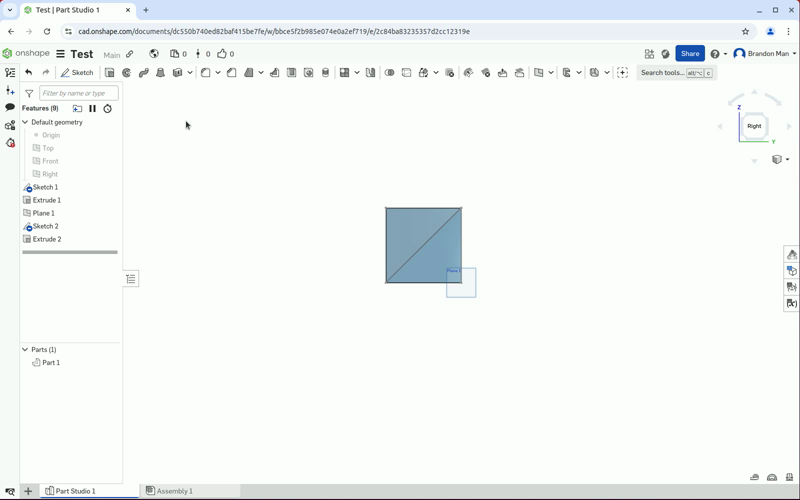
key(right, 2)
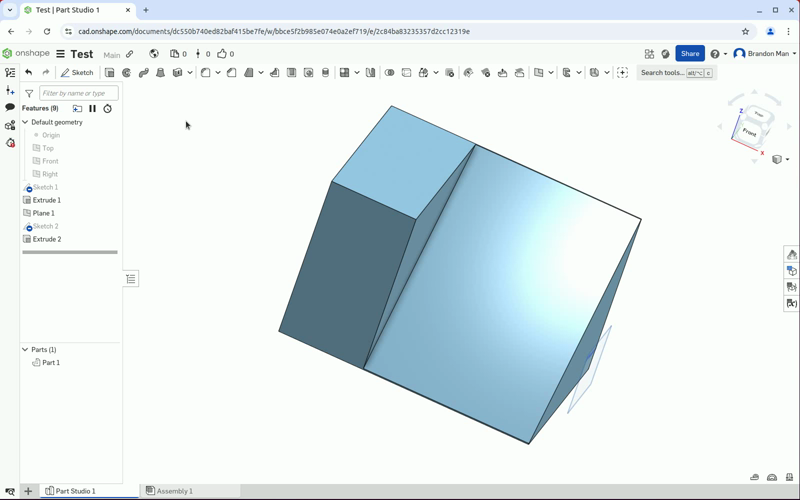
key(down, 2)
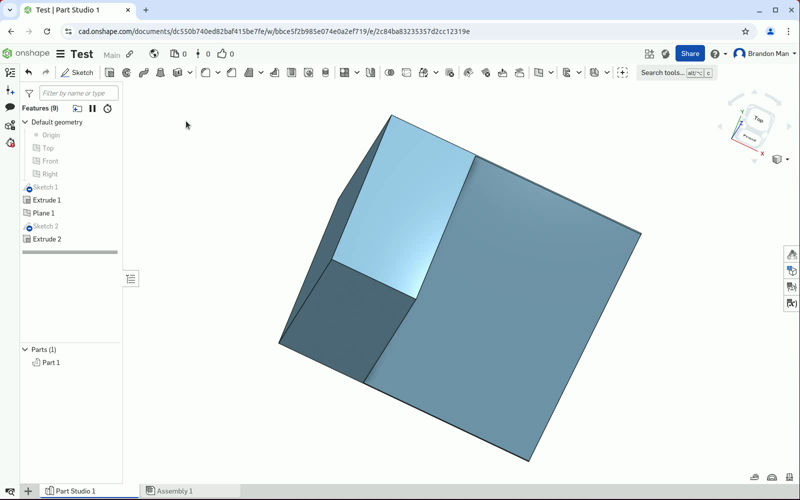
key(up, 2)
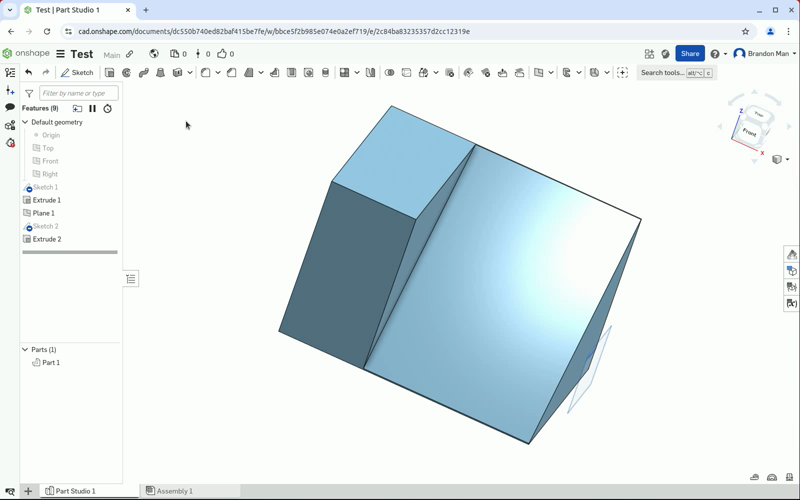
key(left, 2)
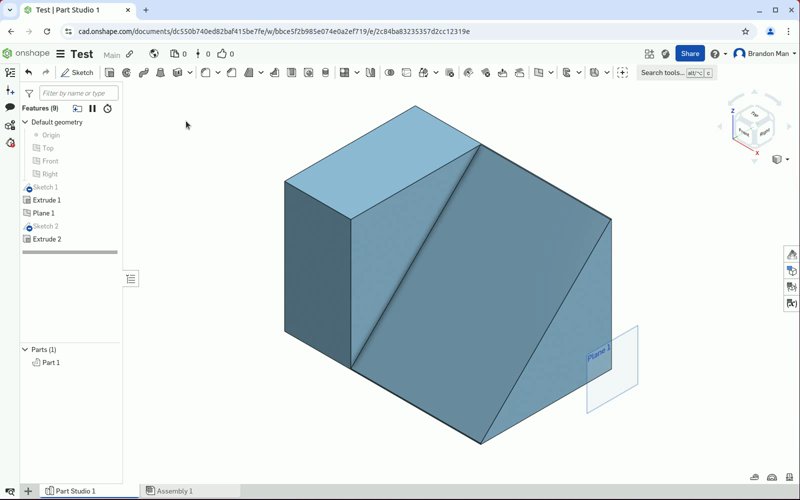
mouse_move(73, 189)
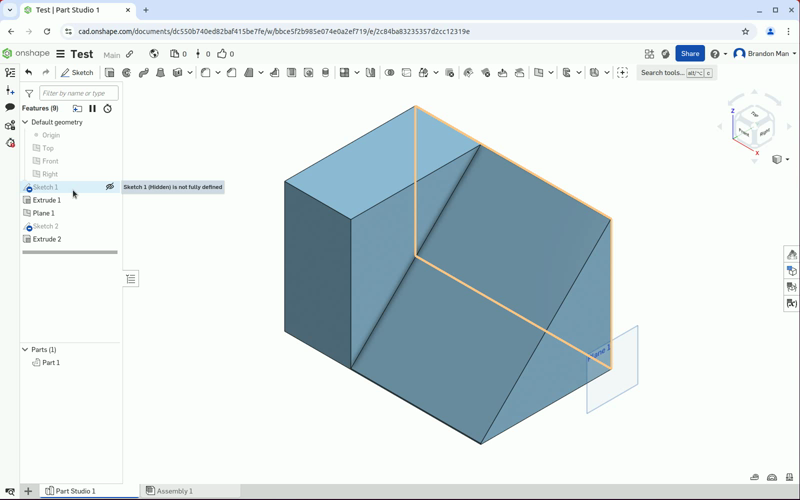
click(73, 189)